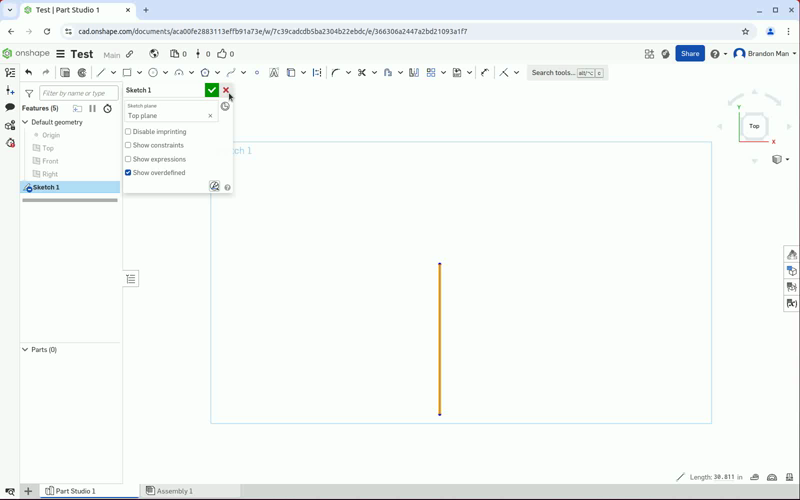
key(shift+h)
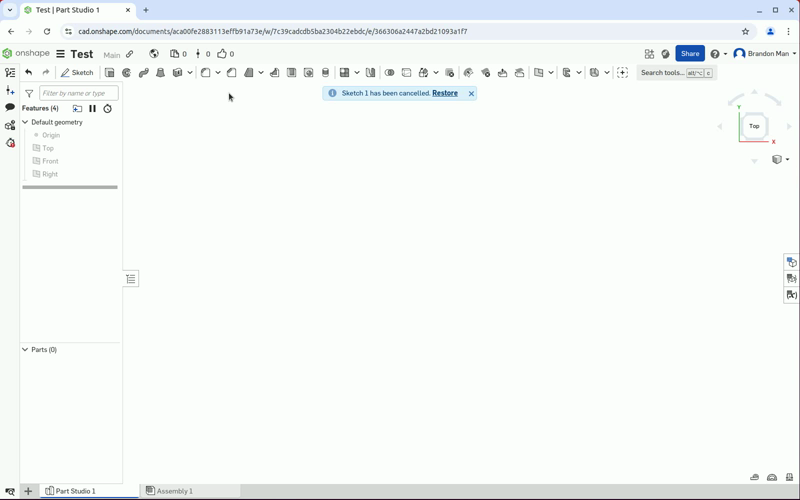
mouse_move(73, 352)
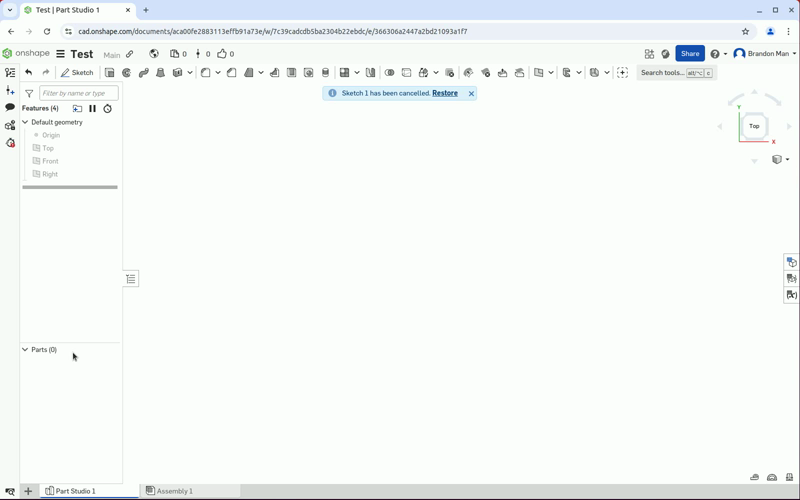
key(y)
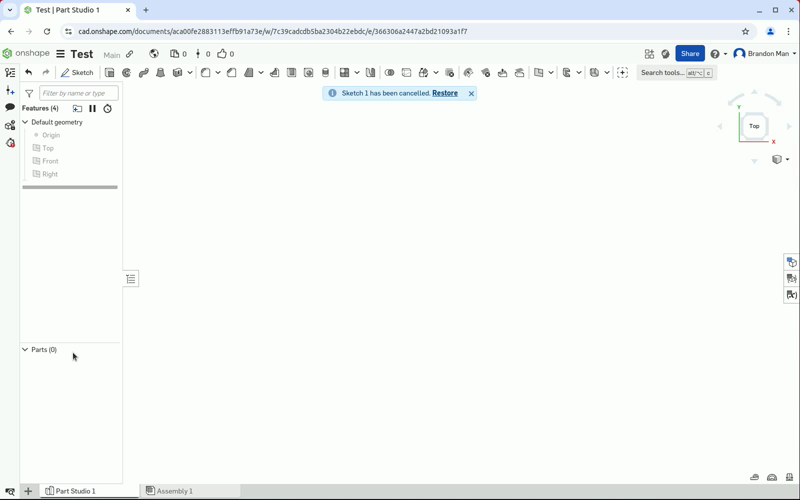
key(shift+p)
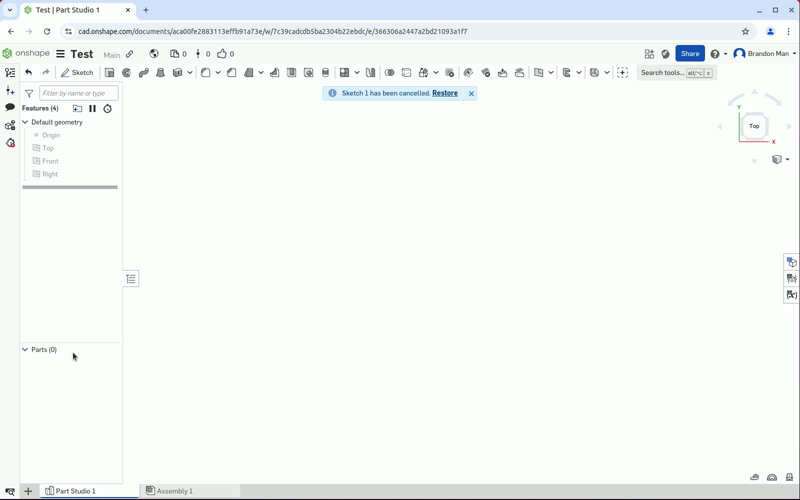
key(space)
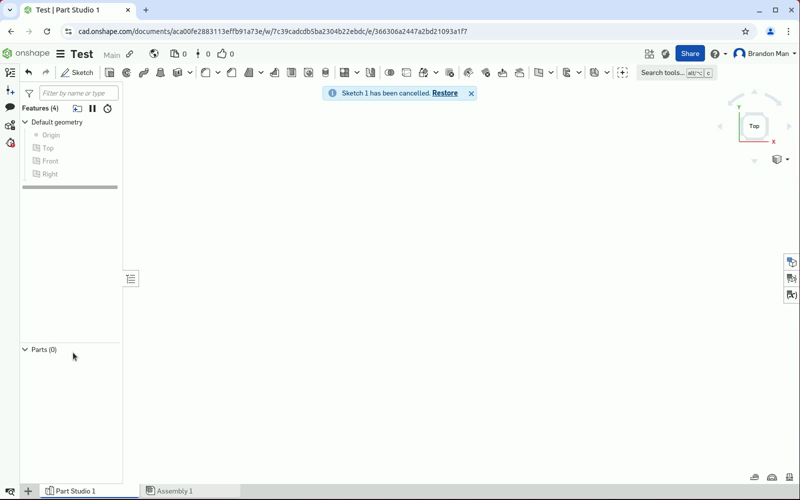
key_down(shift)
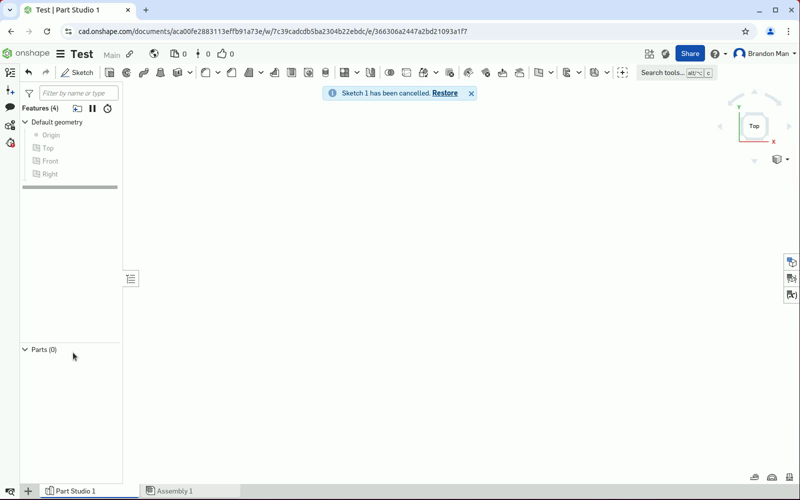
key(up)
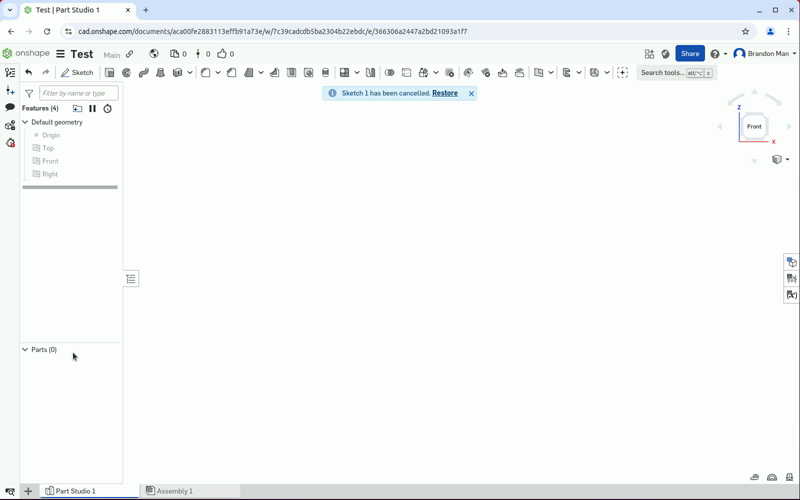
key_up(shift)
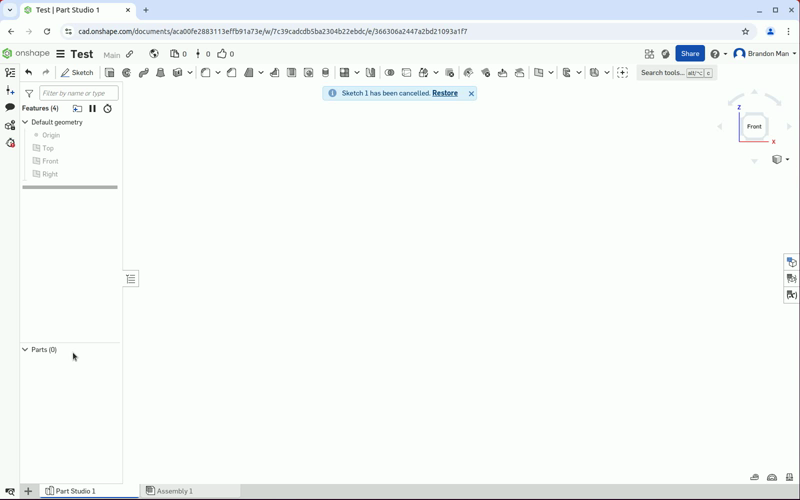
key(space)
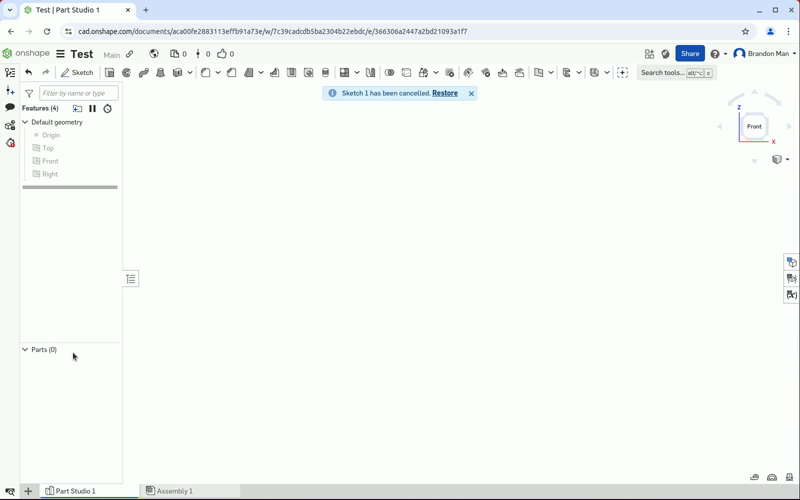
key_down(shift)
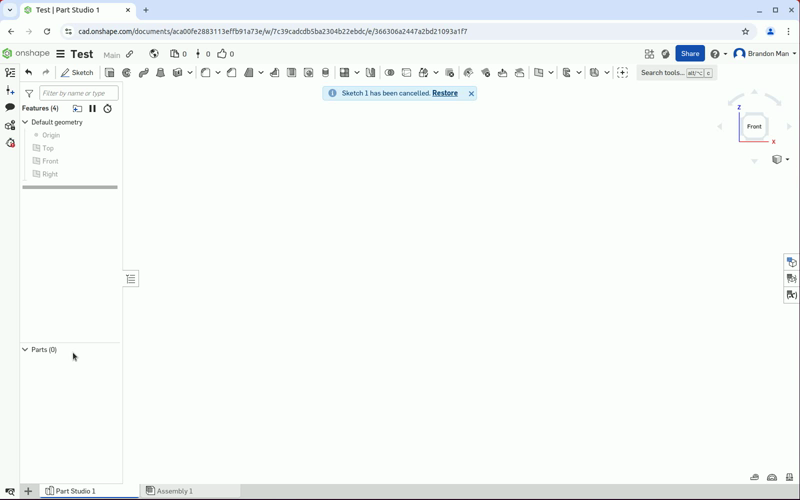
key(left)
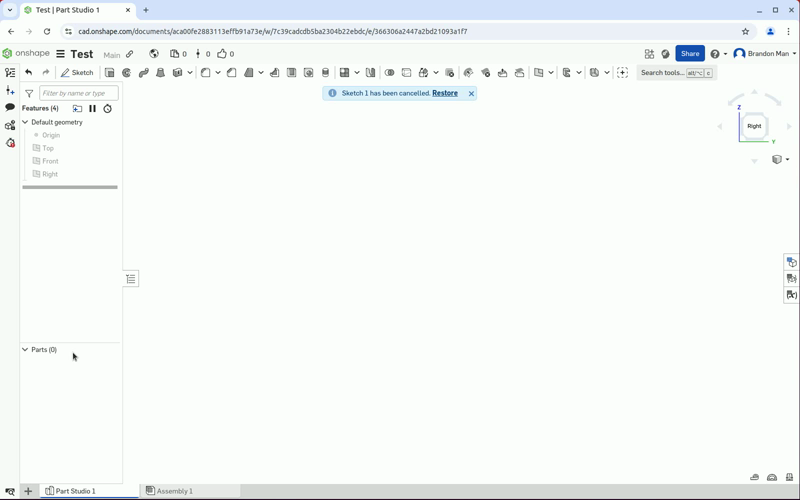
key_up(shift)
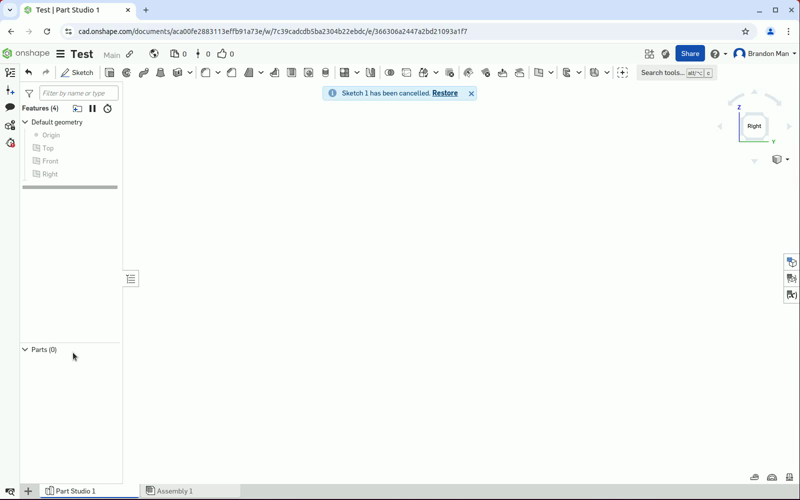
mouse_move(73, 352)
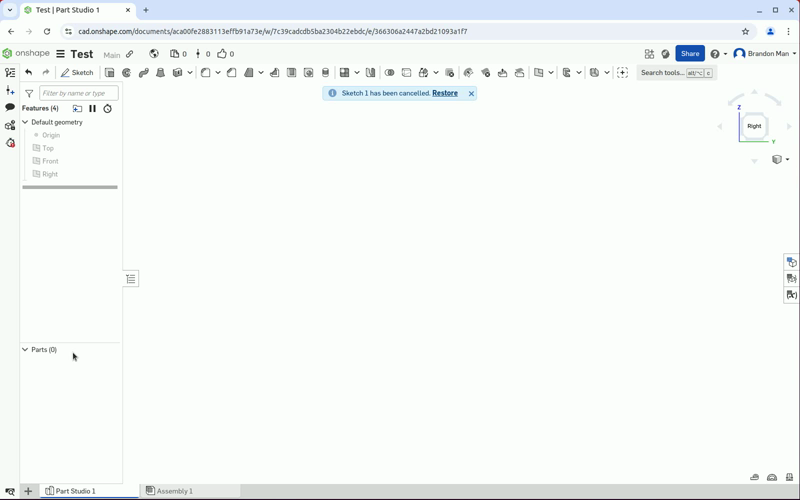
key(shift+y)
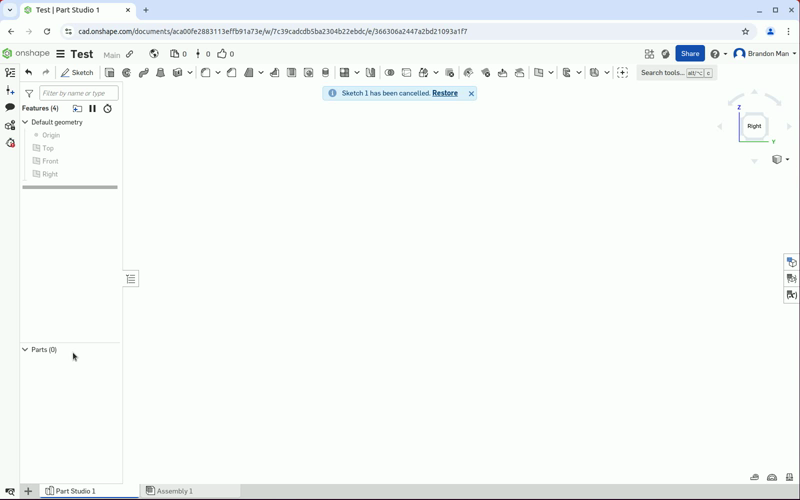
key(shift+s)
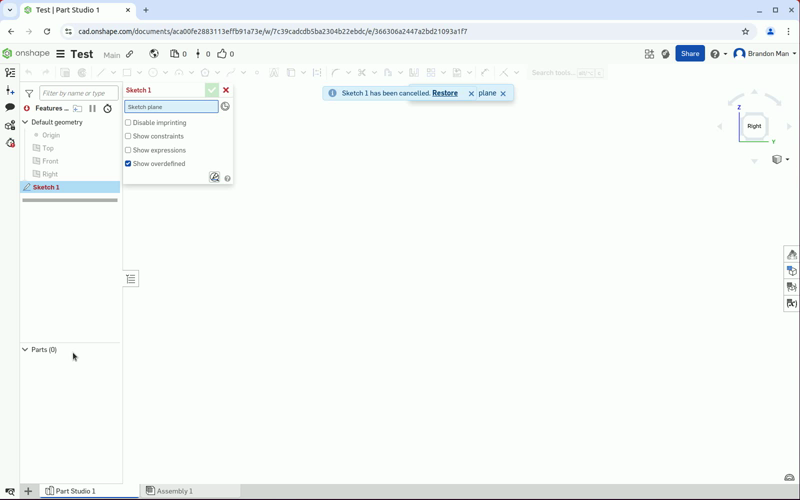
mouse_move(73, 176)
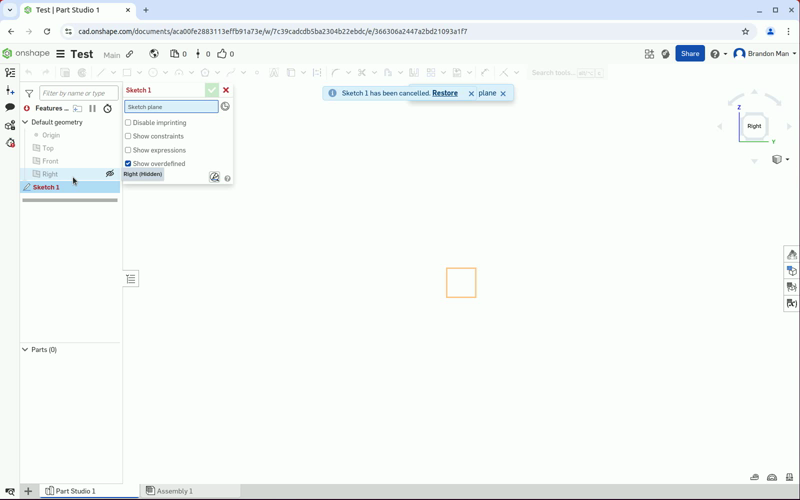
click(73, 176)
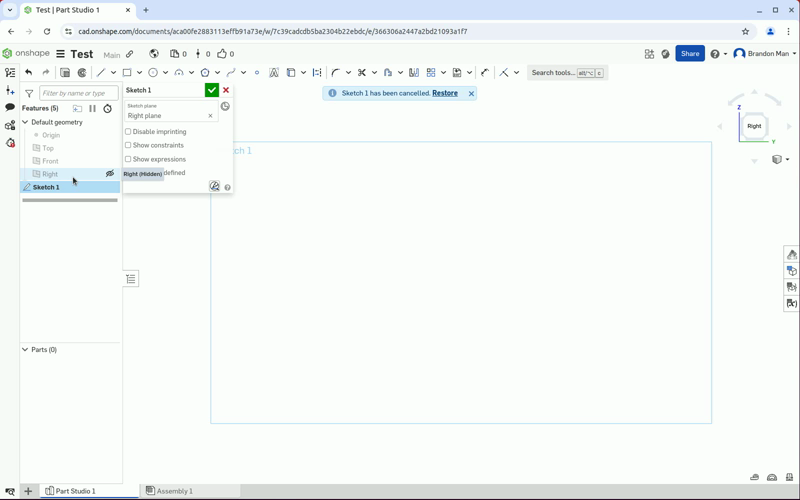
mouse_move(73, 352)
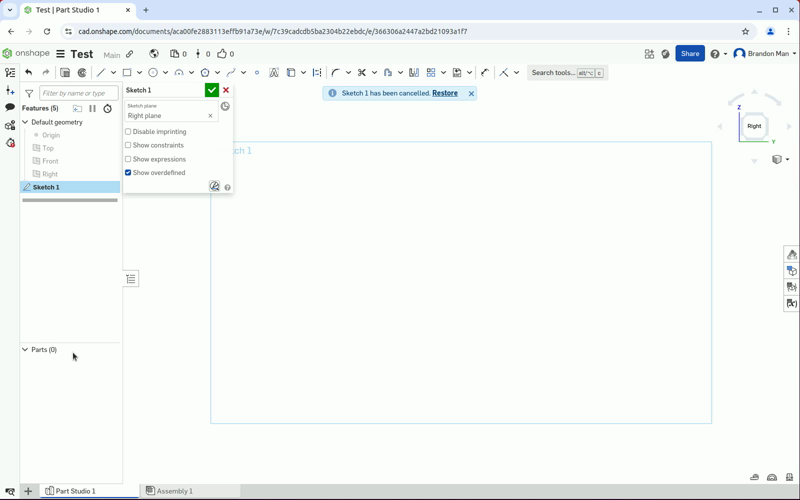
key(y)
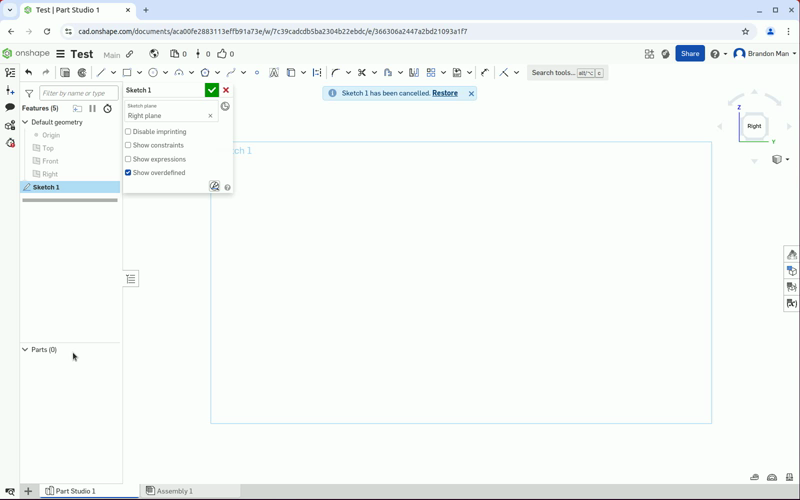
key(l)
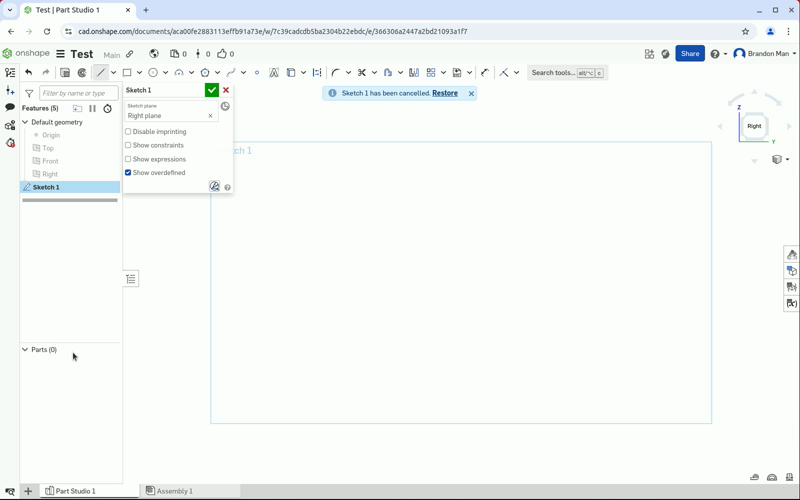
key_down(shift)
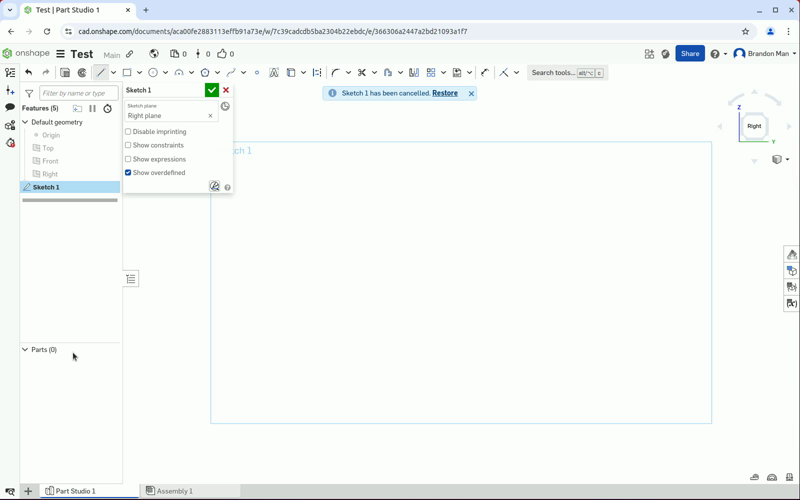
mouse_move(385, 282)
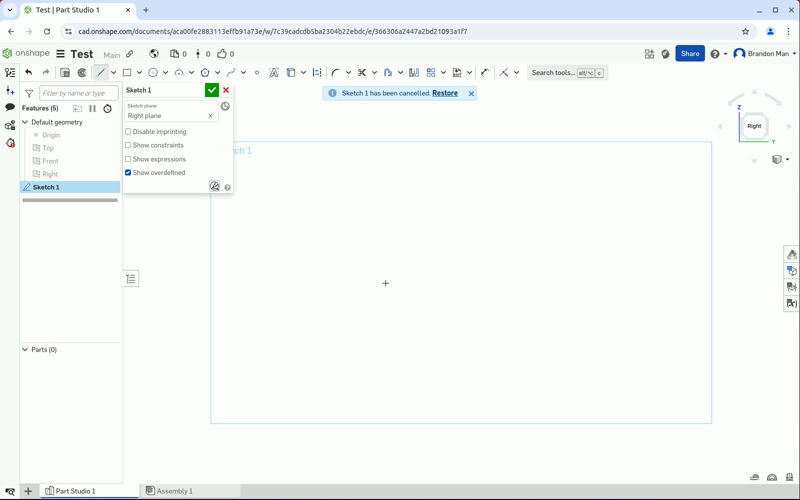
click(385, 282)
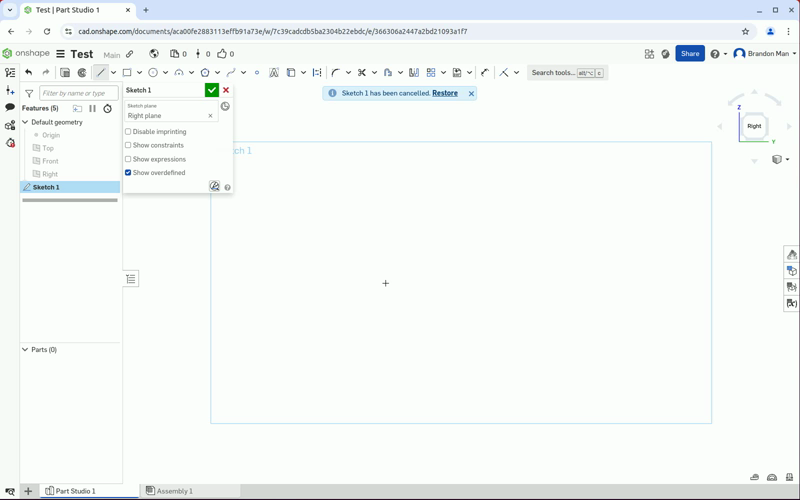
key_up(shift)
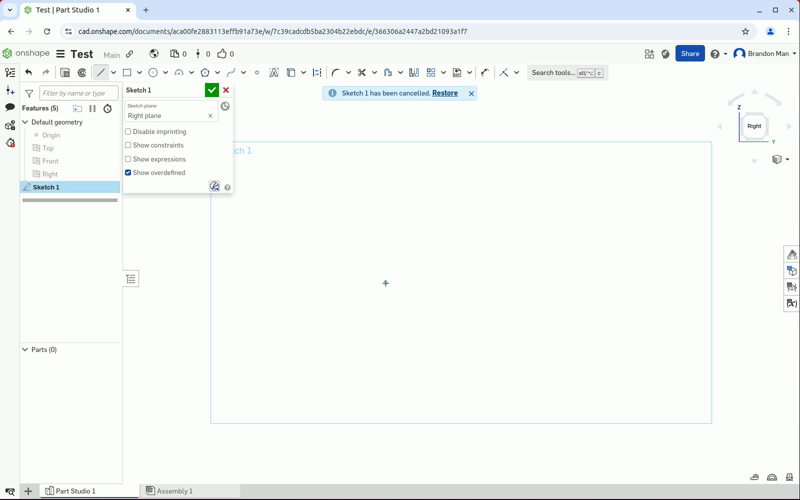
key_down(shift)
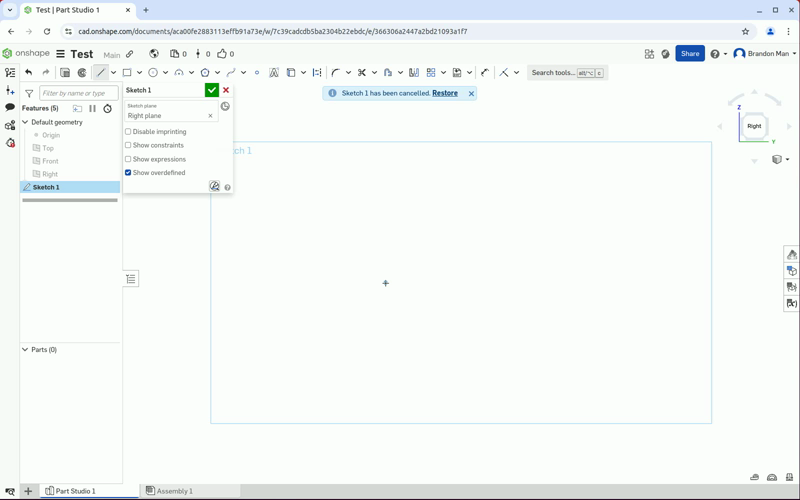
mouse_move(460, 282)
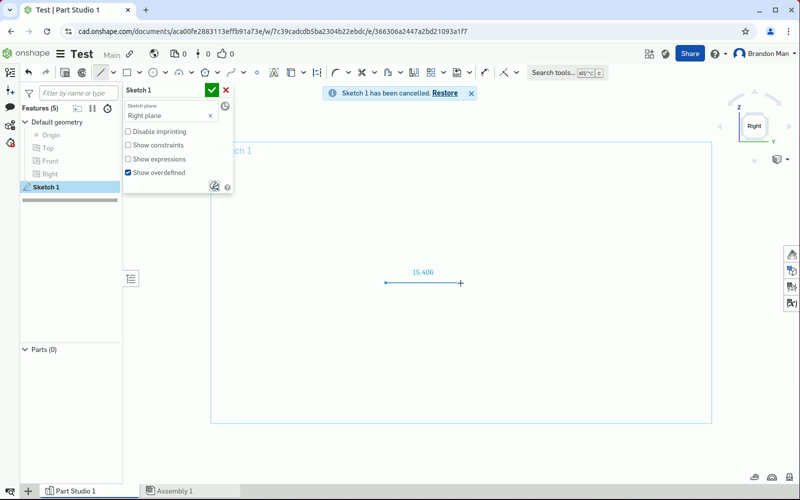
click(460, 282)
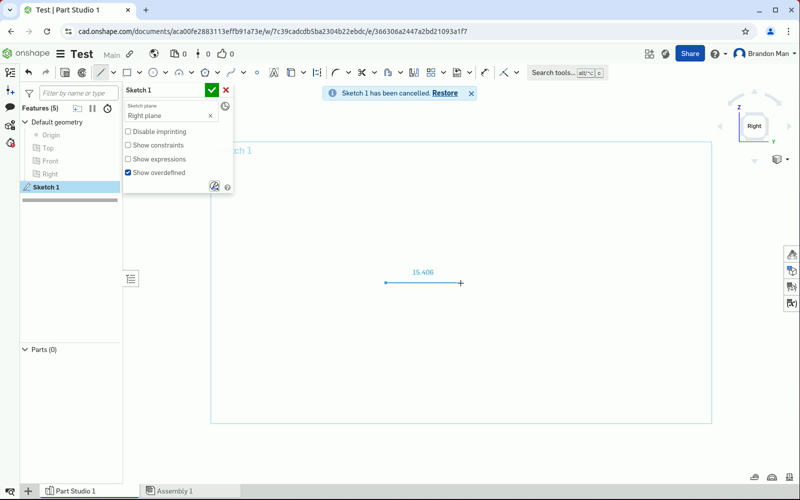
key_up(shift)
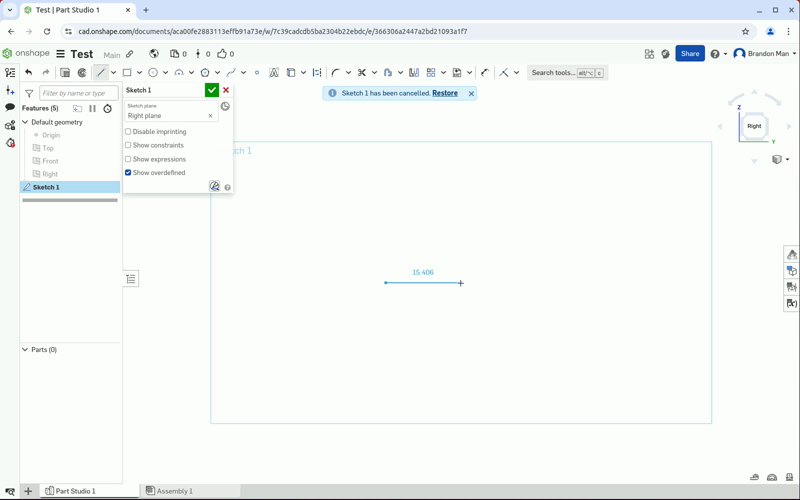
key_down(shift)
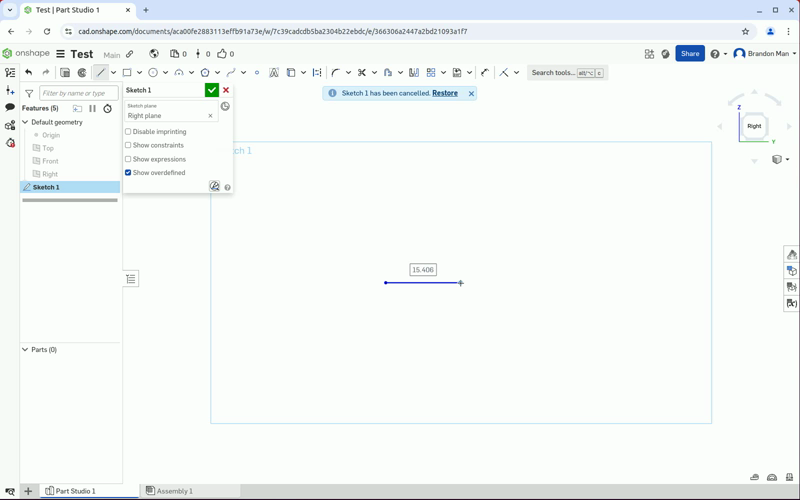
mouse_move(460, 189)
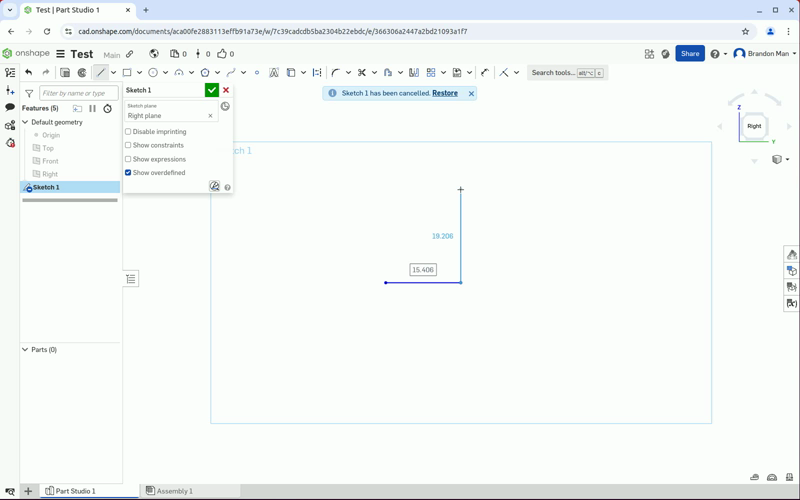
click(460, 189)
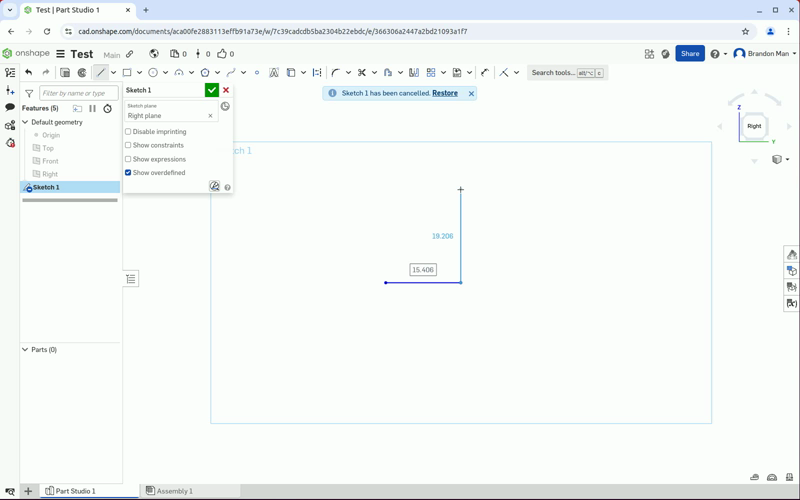
key_up(shift)
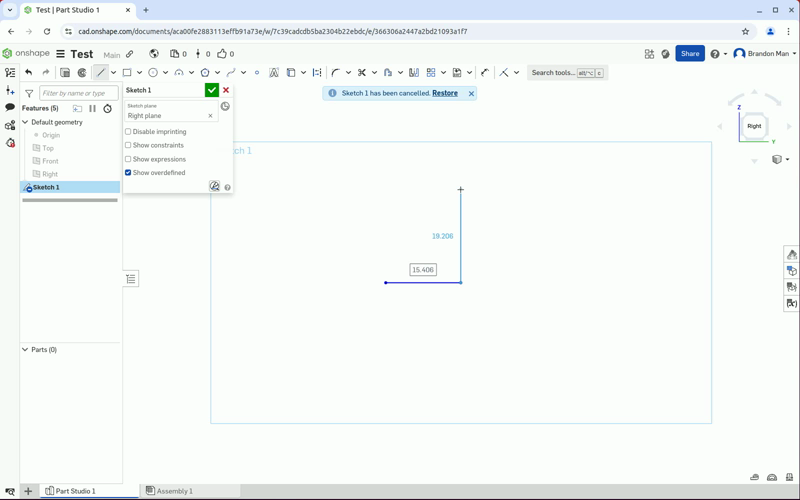
key_down(shift)
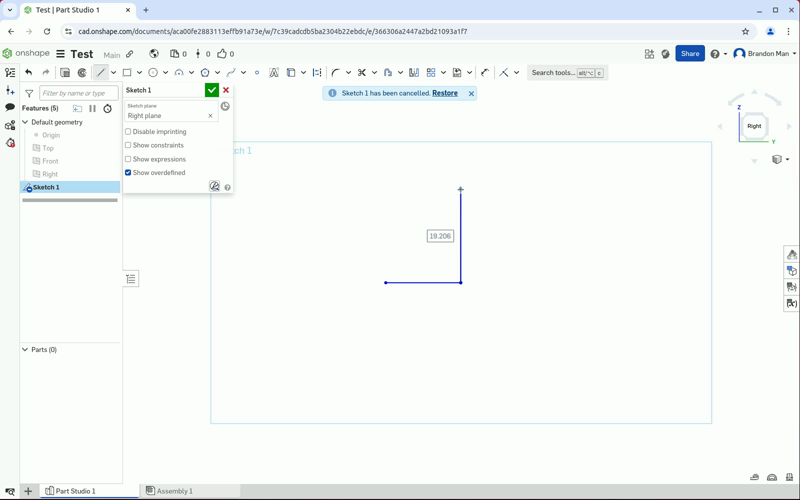
mouse_move(490, 189)
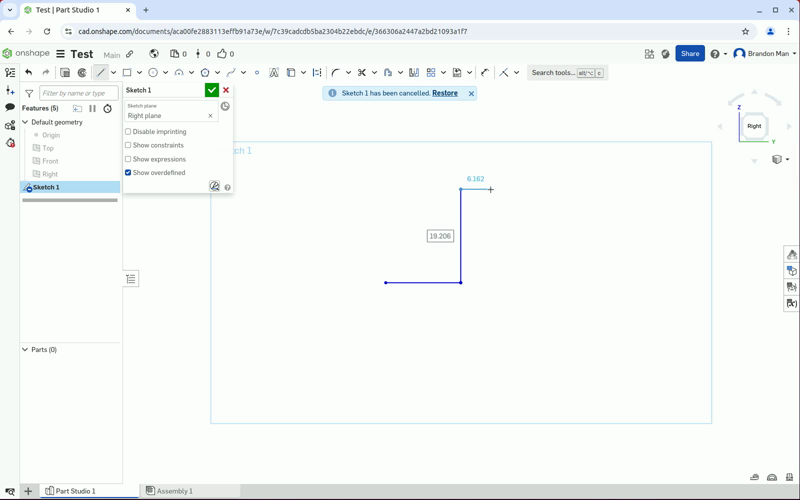
mouse_move(423, 189)
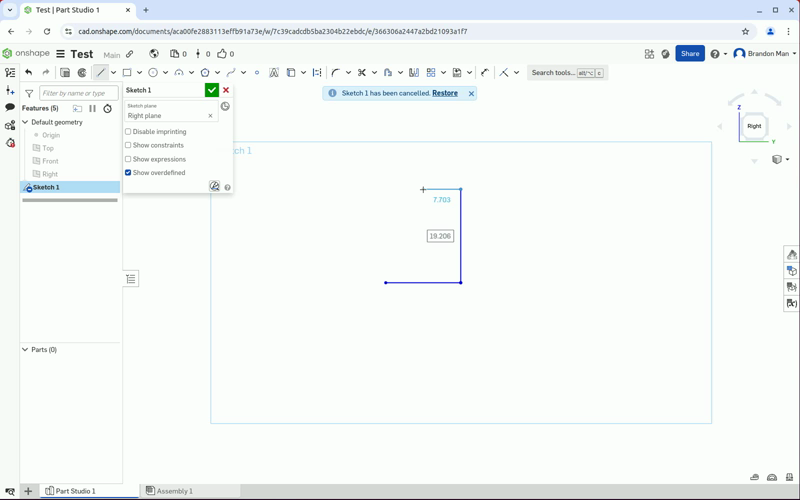
click(423, 189)
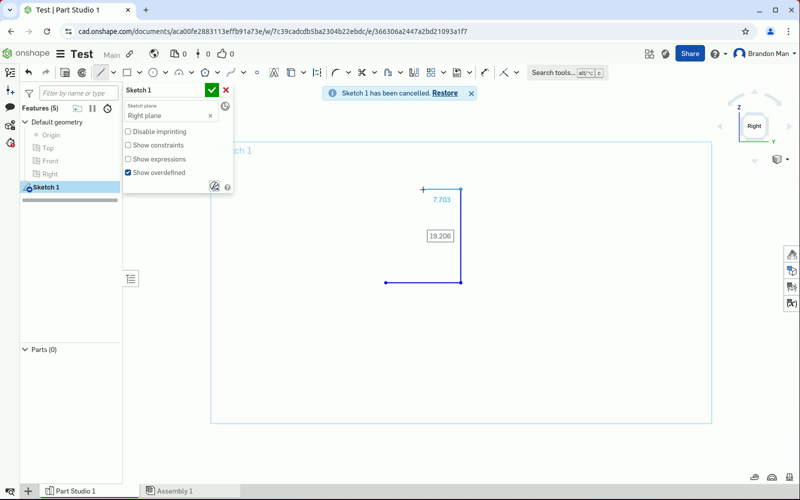
key_up(shift)
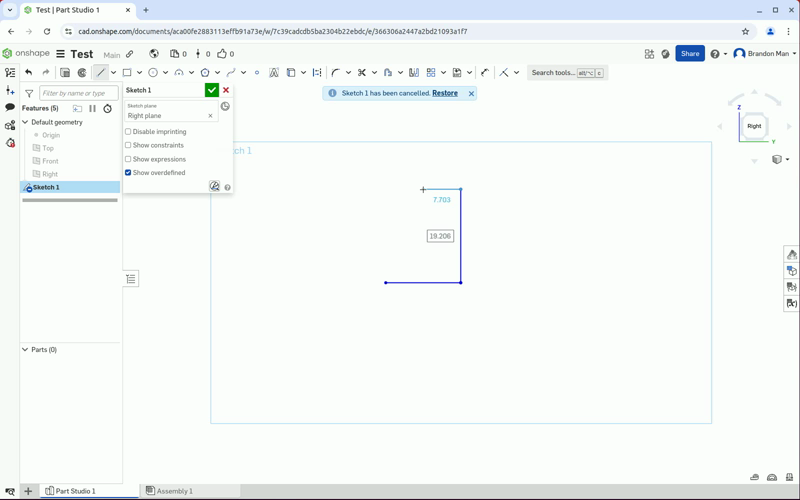
key_down(shift)
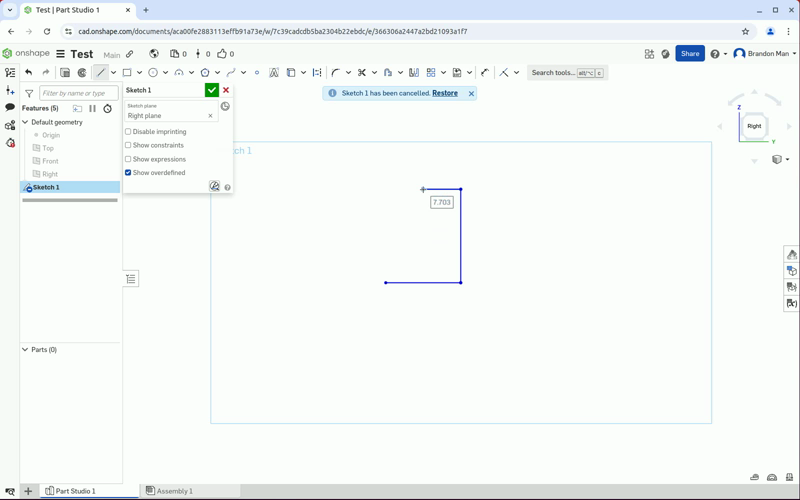
mouse_move(453, 189)
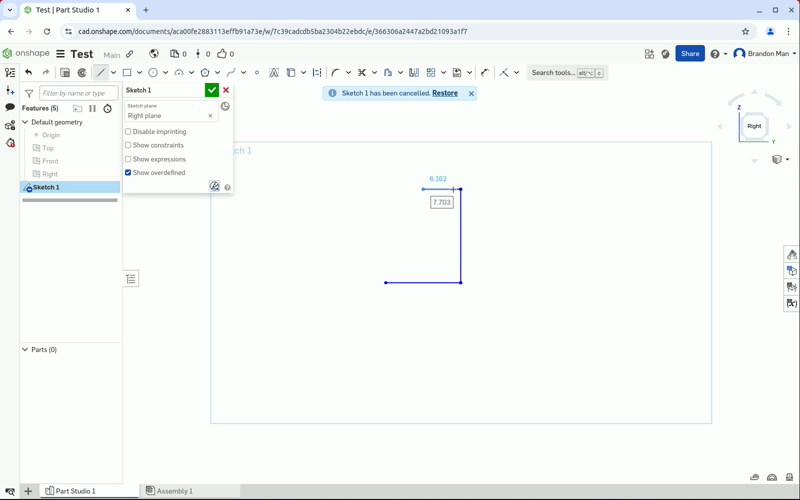
mouse_move(423, 245)
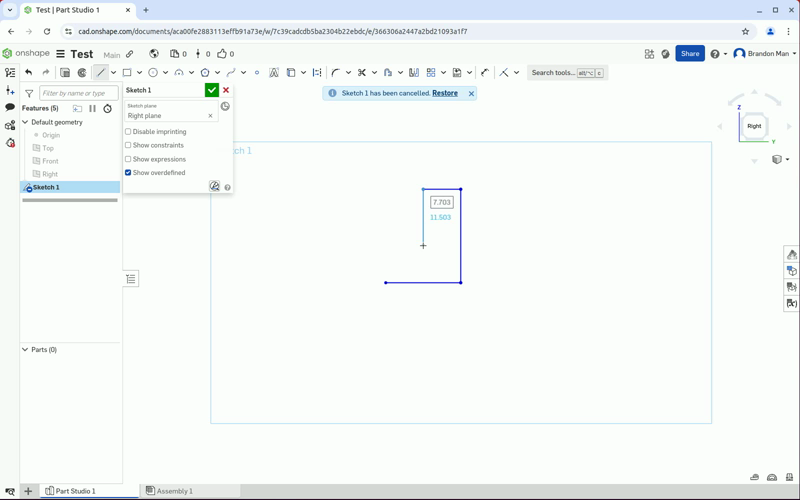
click(423, 245)
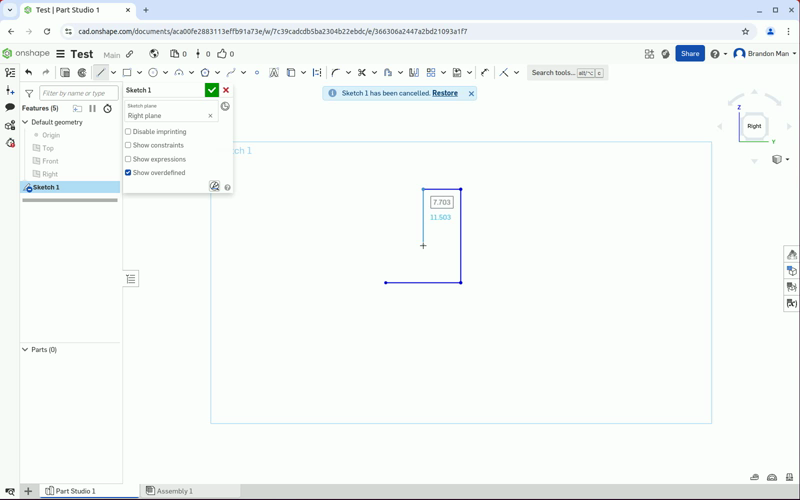
key_up(shift)
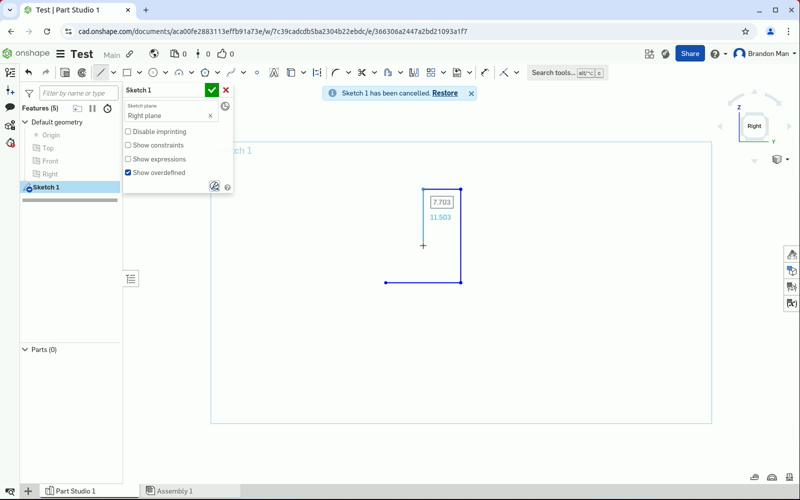
key_down(shift)
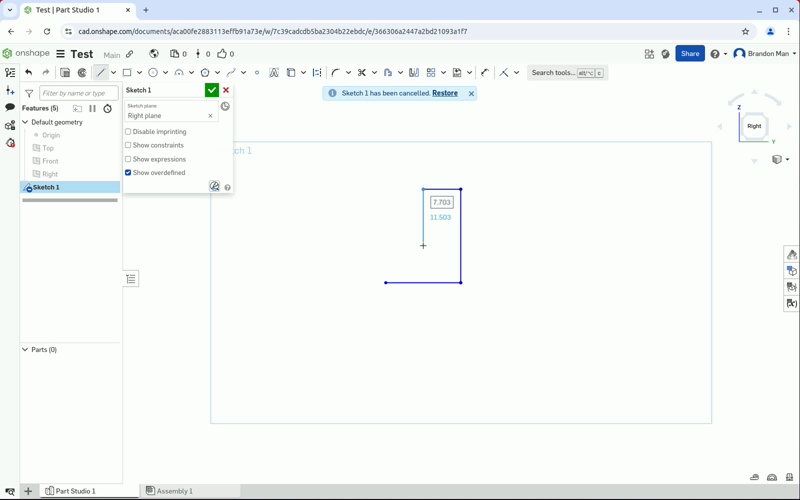
mouse_move(453, 245)
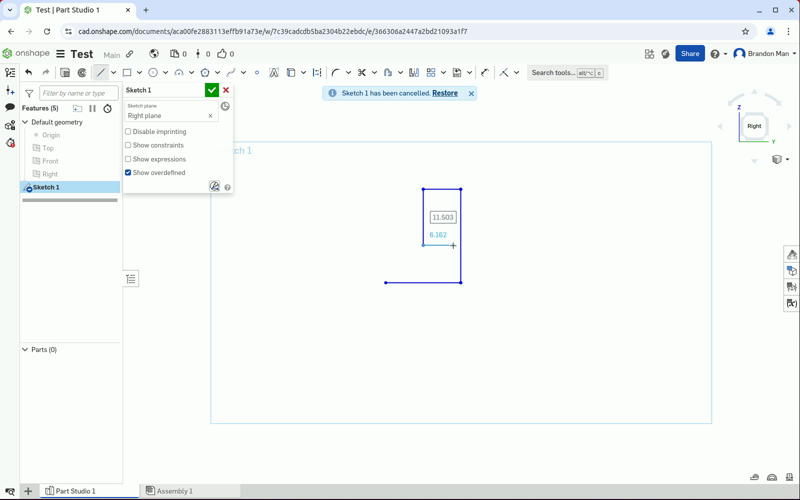
mouse_move(385, 245)
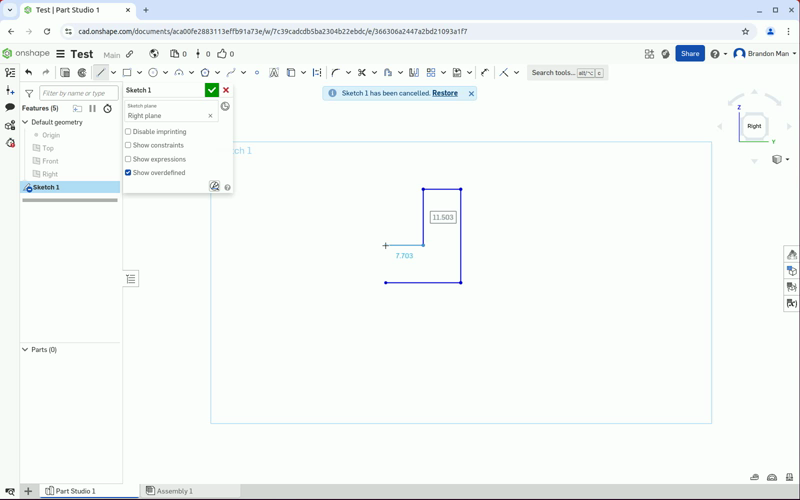
click(385, 245)
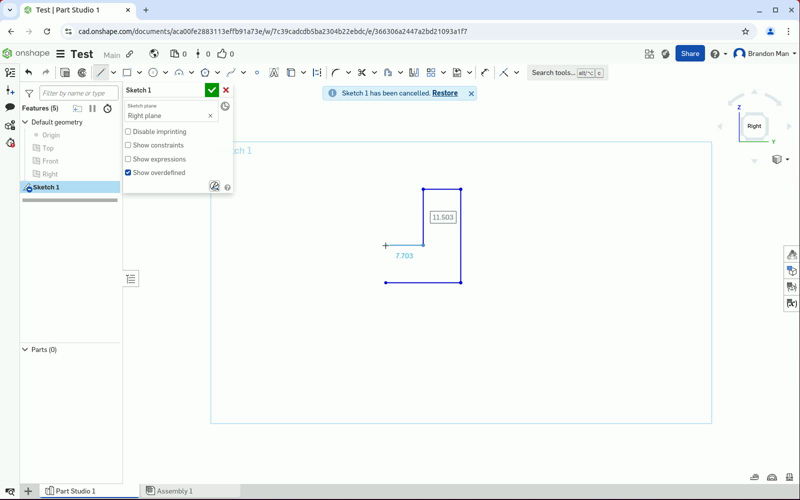
key_up(shift)
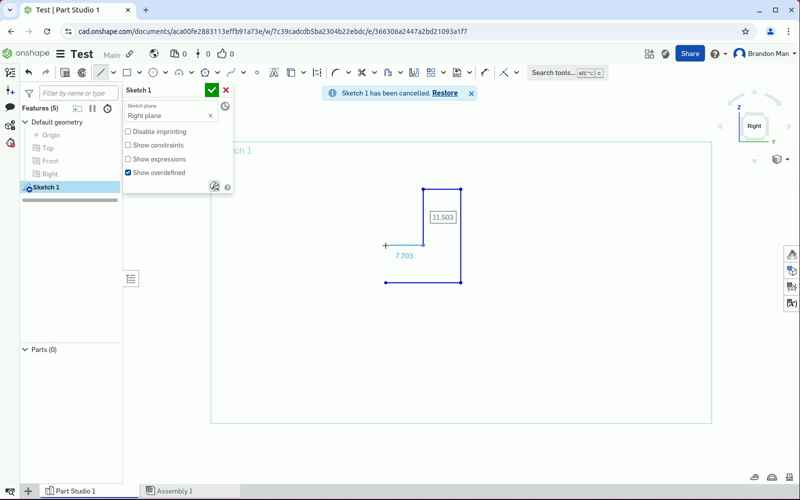
mouse_move(415, 245)
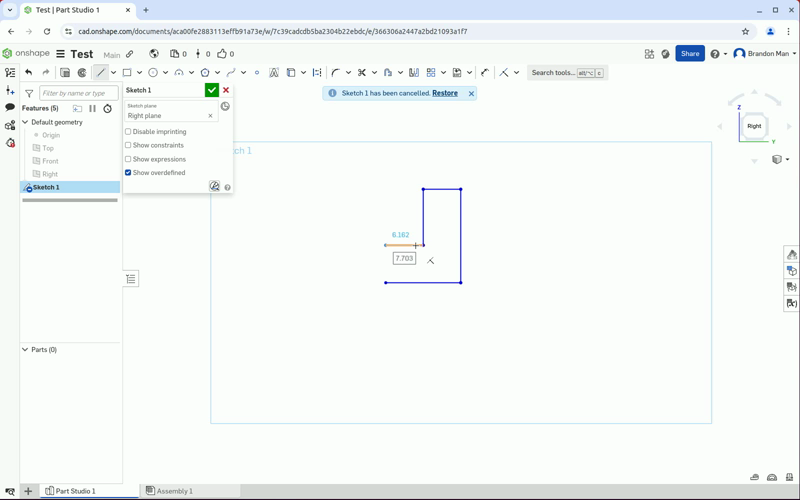
key_down(shift)
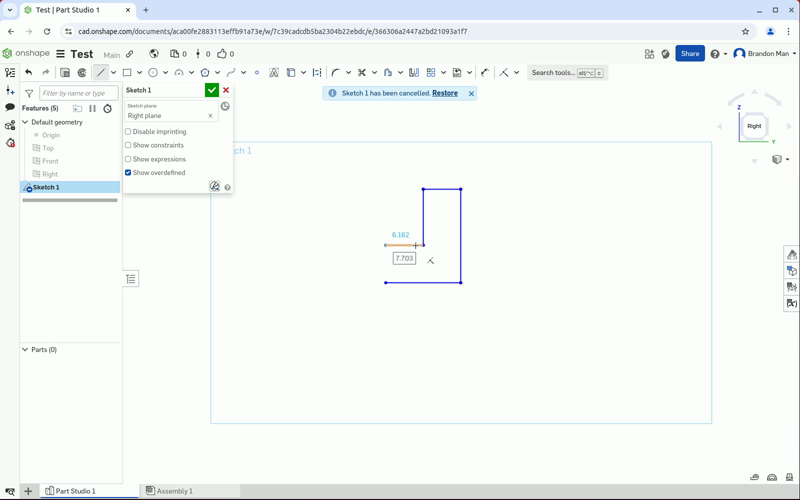
mouse_move(385, 282)
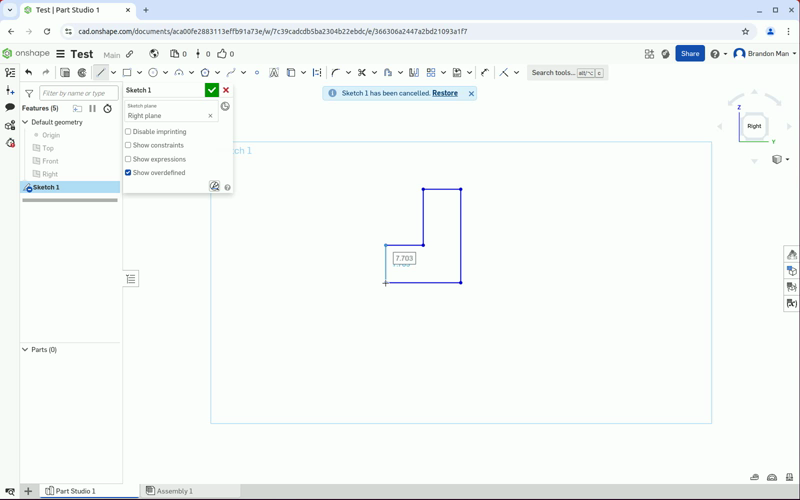
key_up(shift)
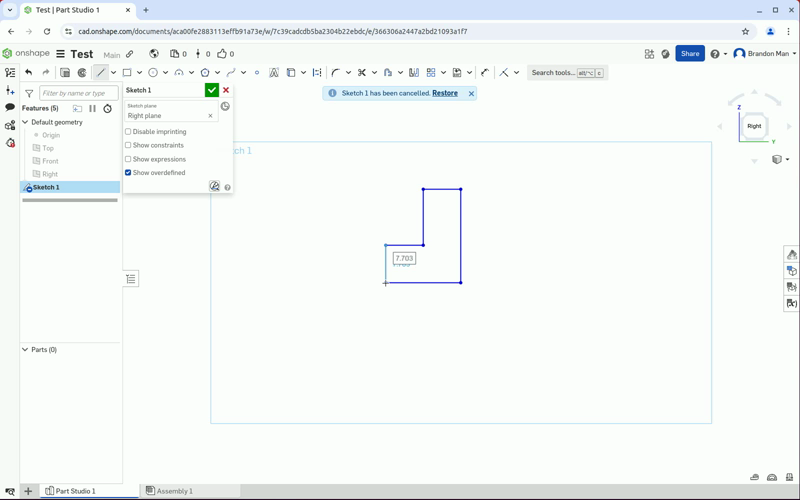
click(385, 282)
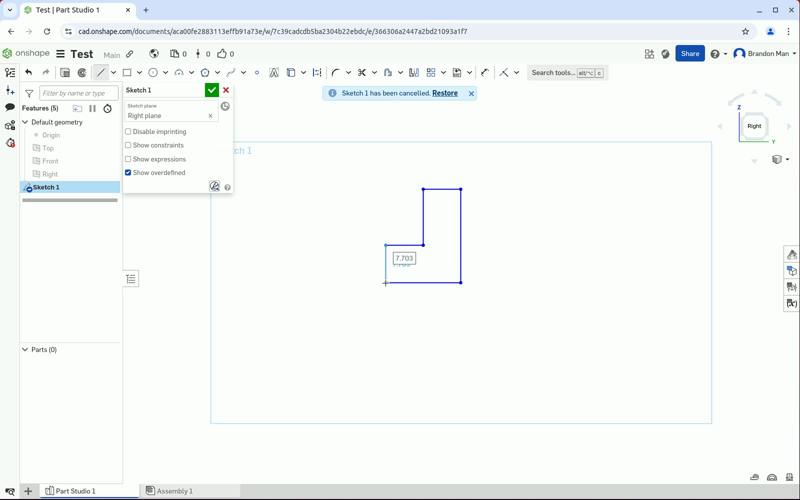
key(esc)
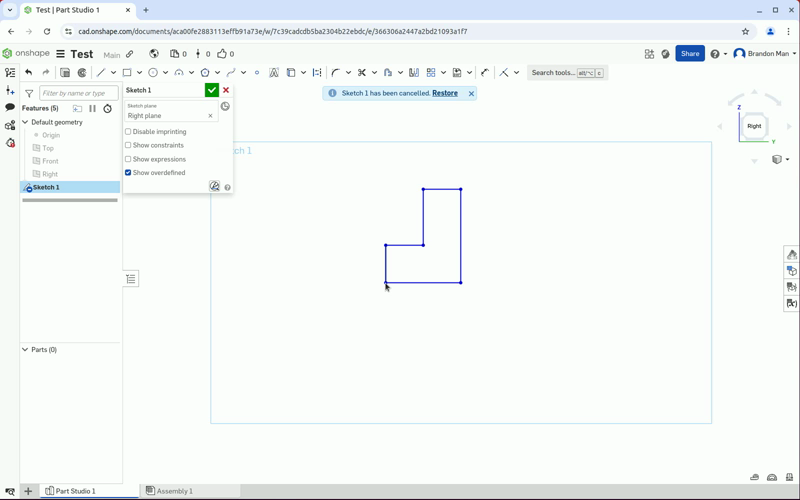
mouse_move(431, 211)
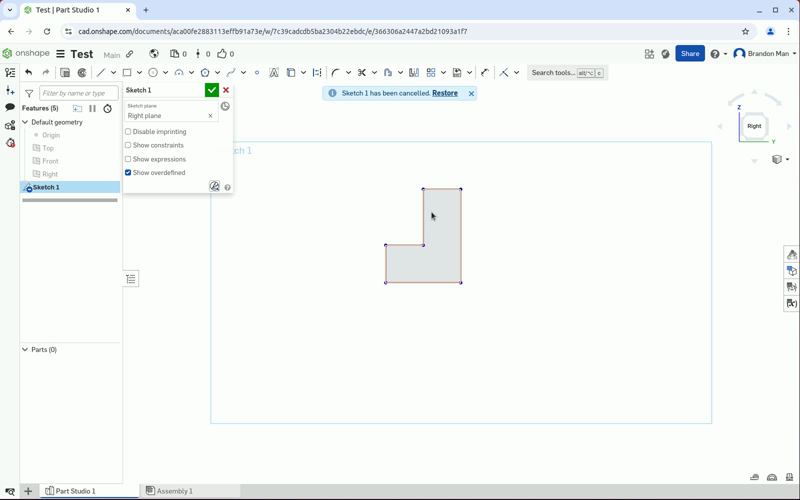
click(431, 211)
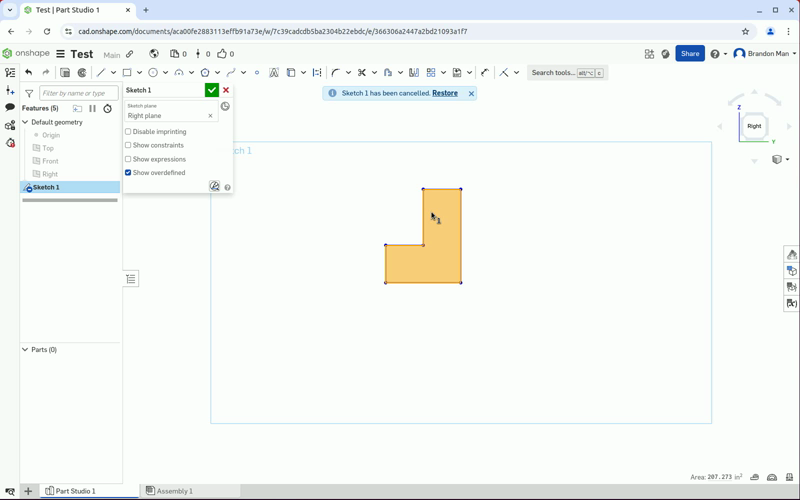
mouse_move(73, 352)
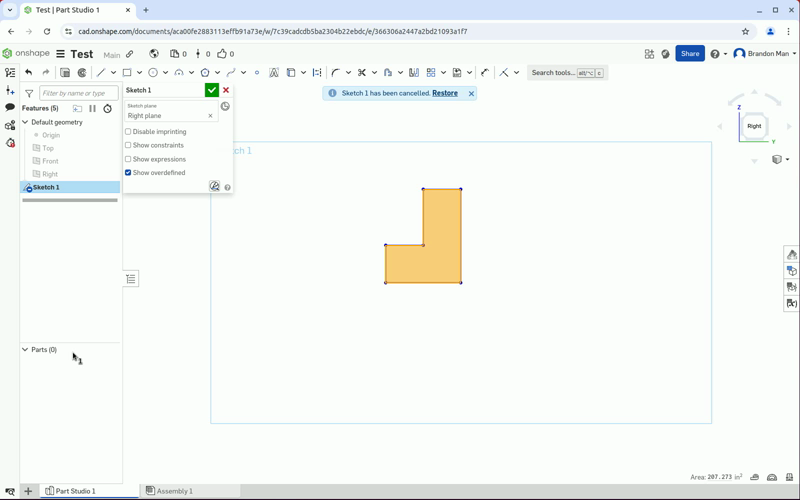
key(shift+y)
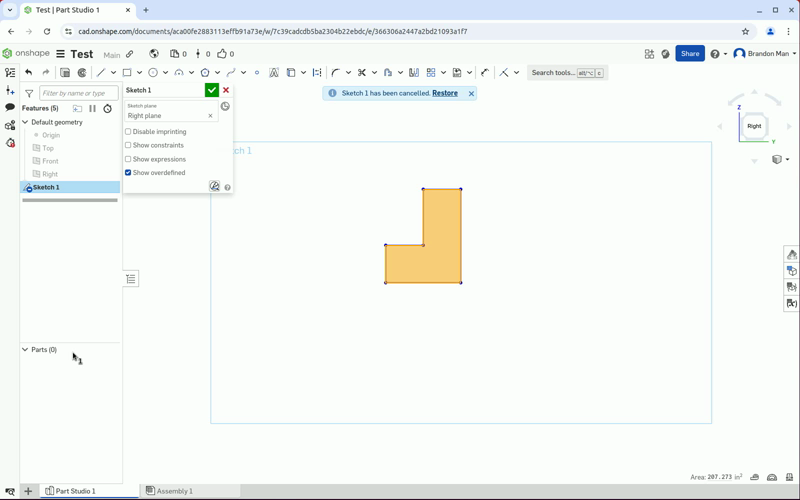
key(shift+e)
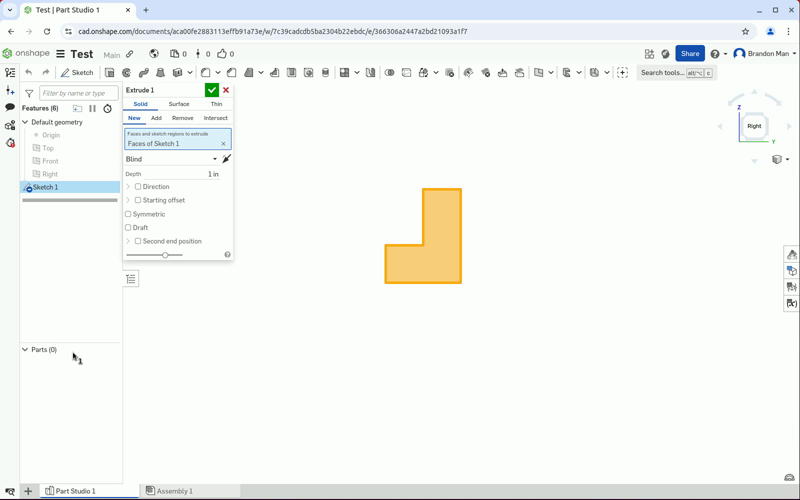
mouse_move(143, 106)
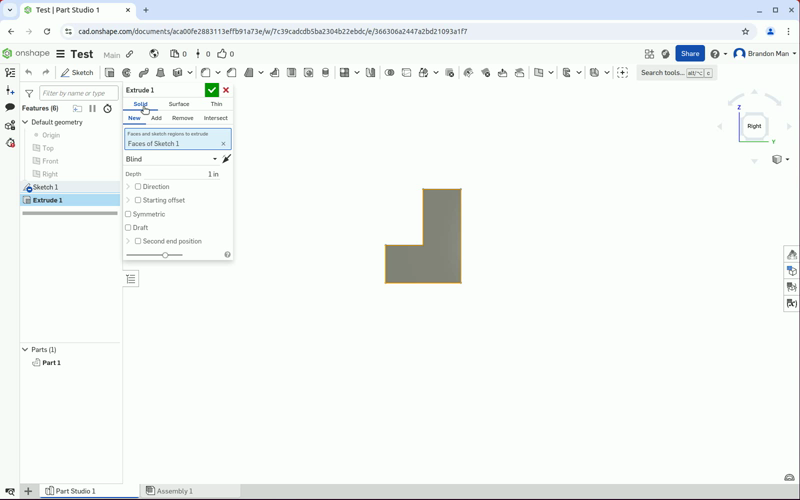
click(143, 106)
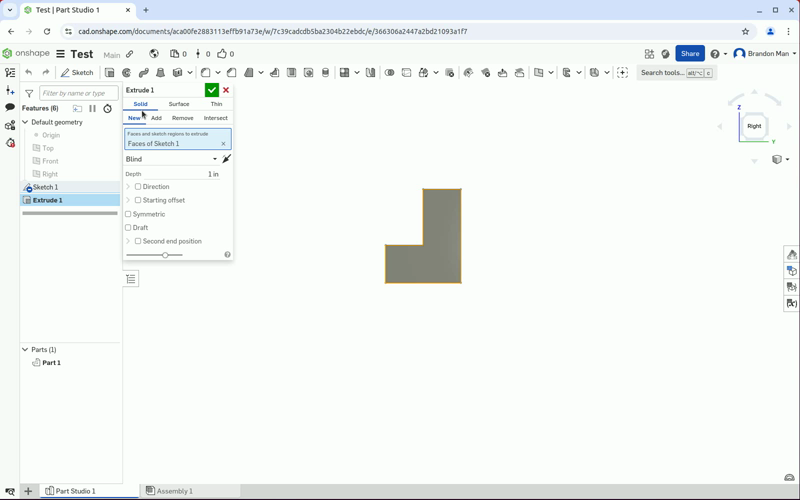
mouse_move(137, 120)
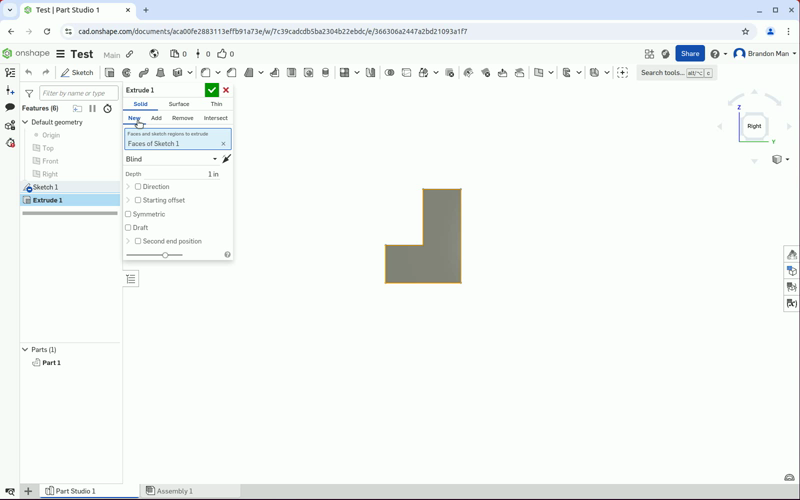
click(137, 120)
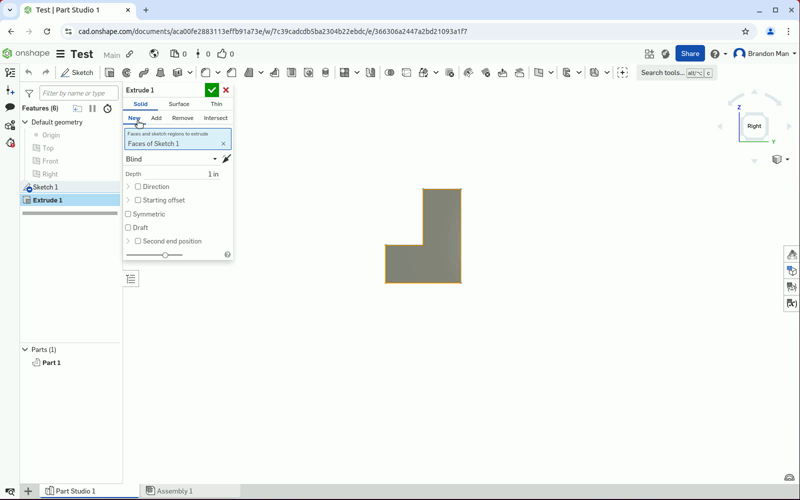
key(tab, 4)
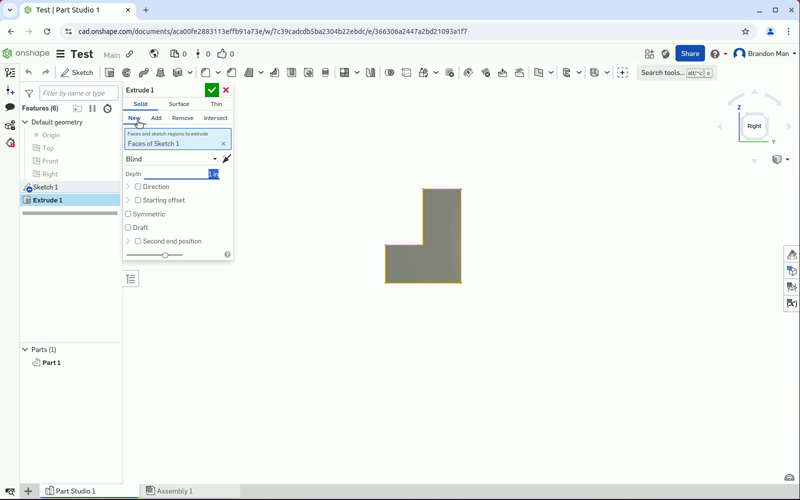
text(23.108)
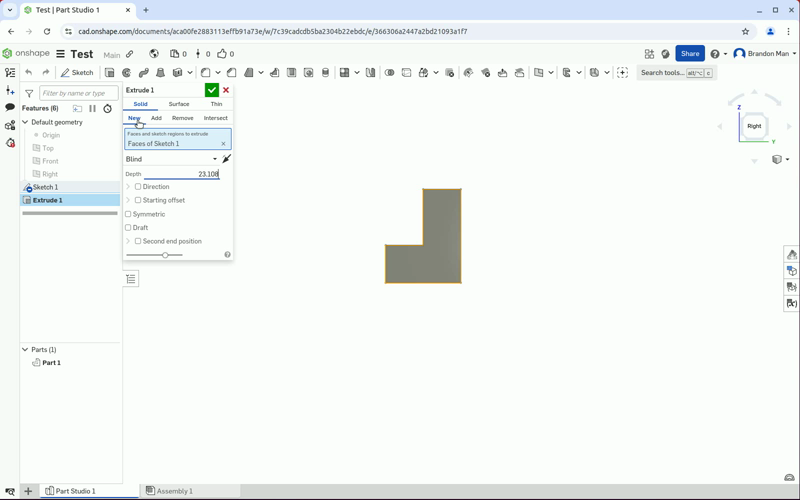
key(enter)
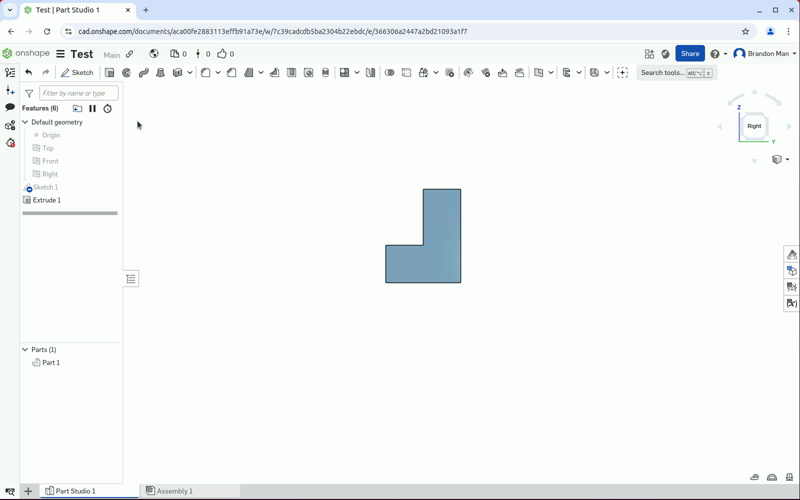
key(shift+h)
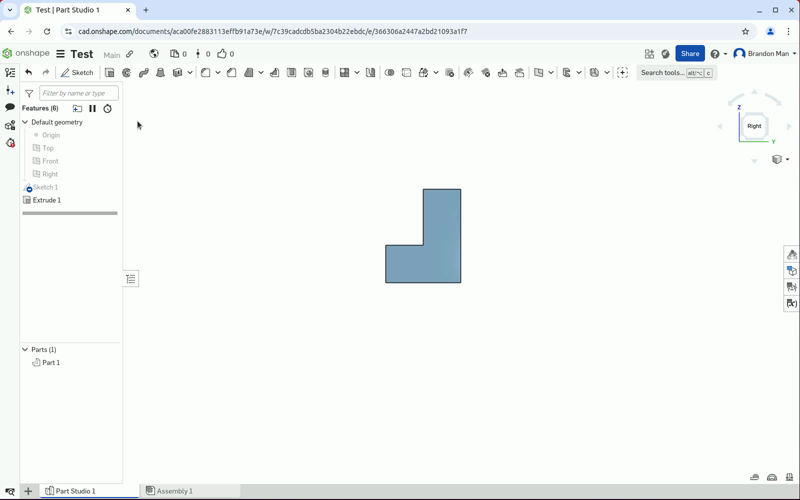
key(shift+h)
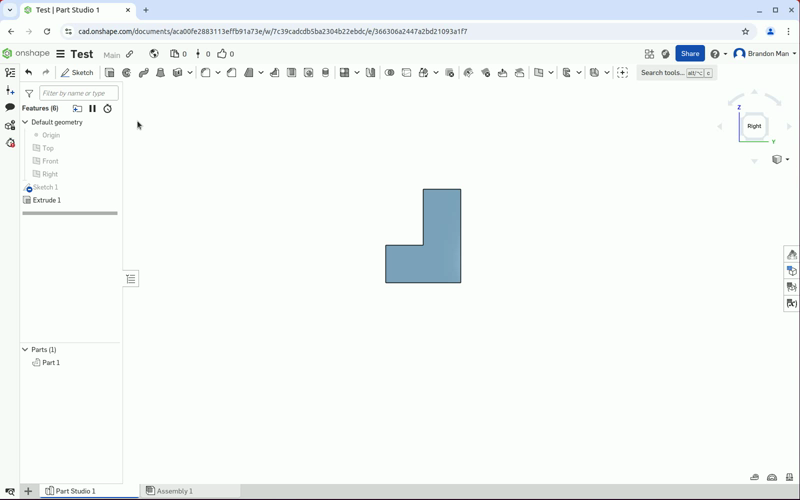
mouse_move(73, 189)
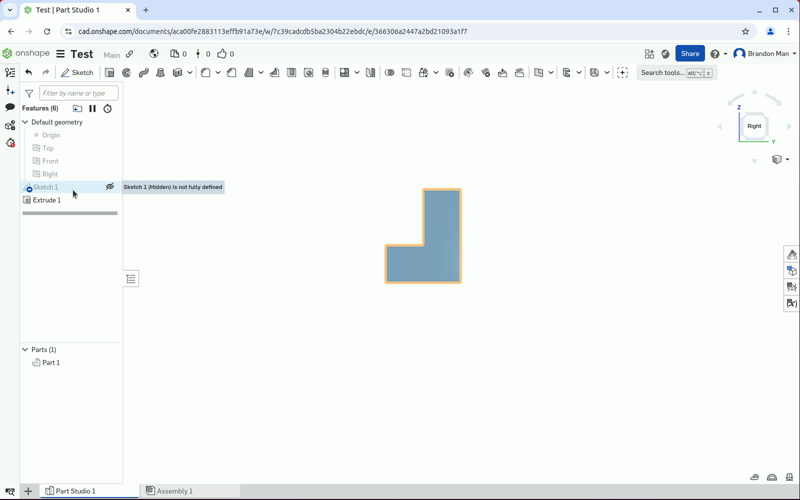
click(73, 189)
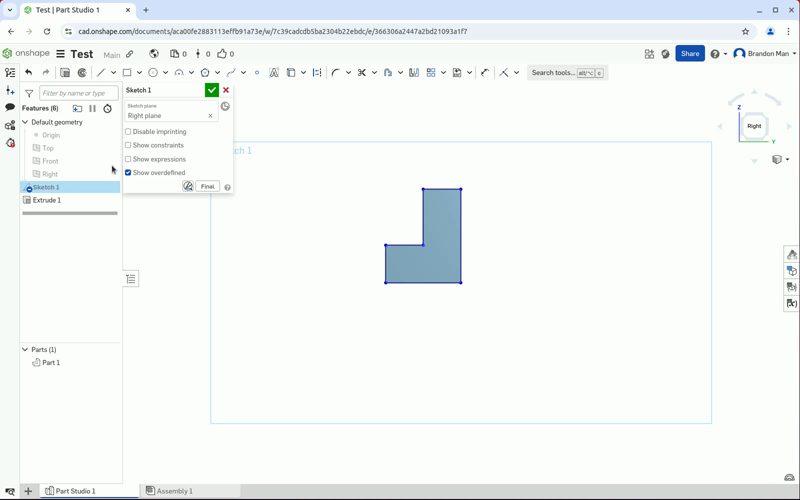
mouse_move(229, 92)
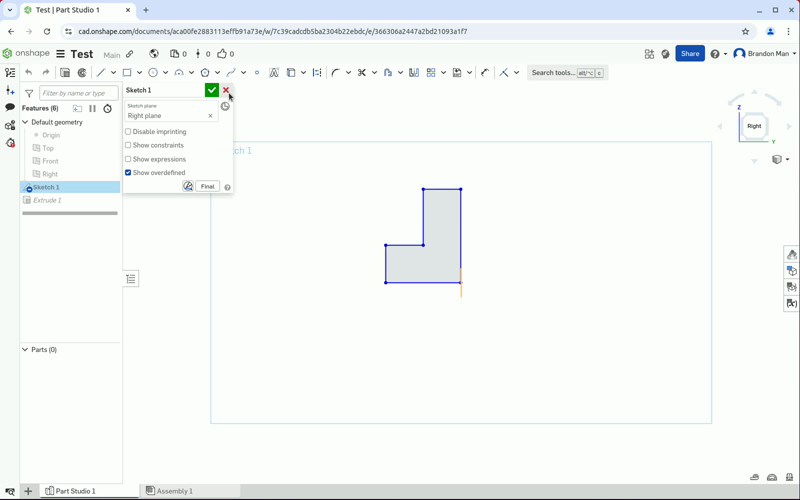
click(229, 92)
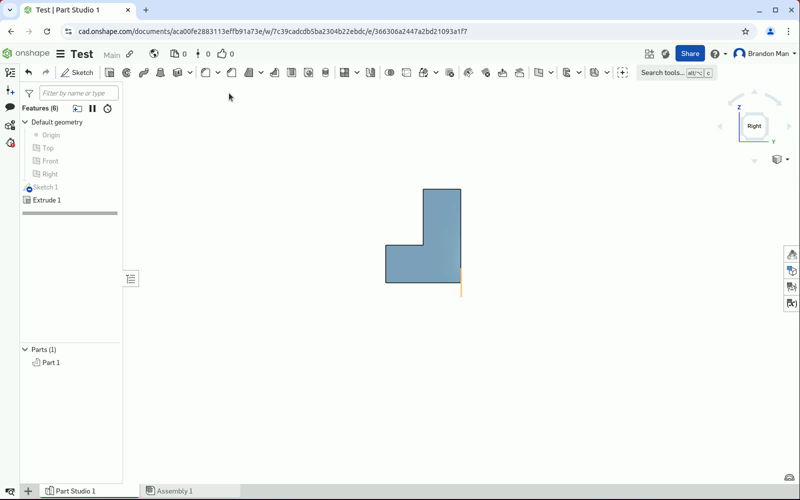
mouse_move(73, 352)
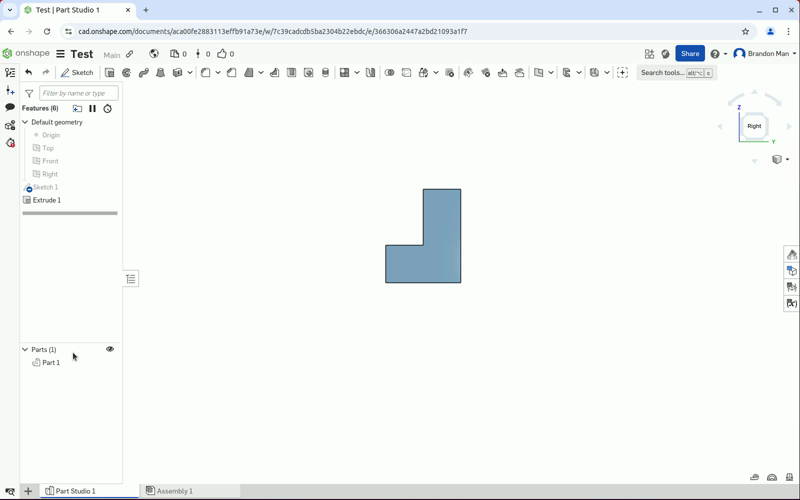
key(y)
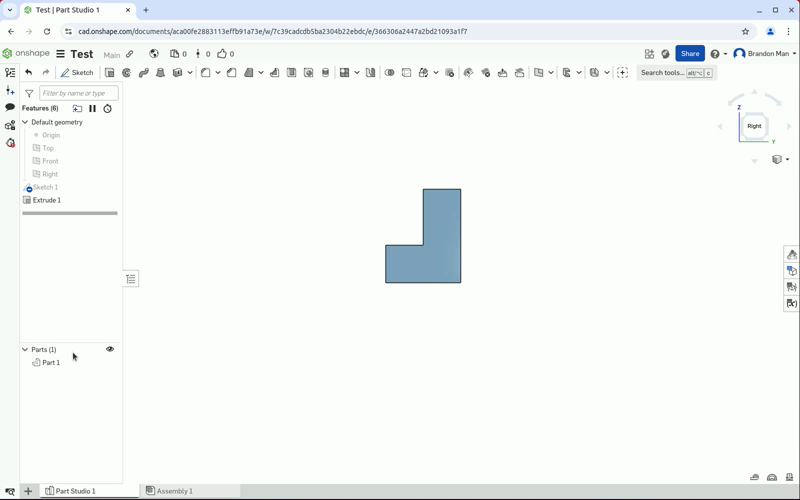
key(shift+p)
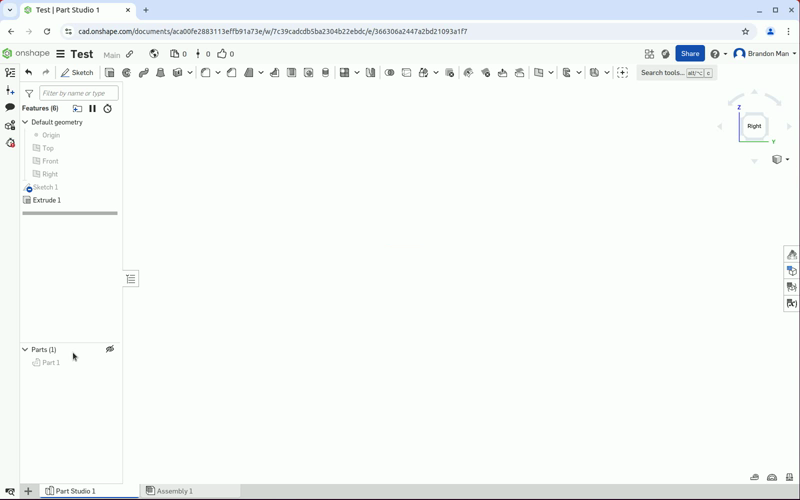
key(space)
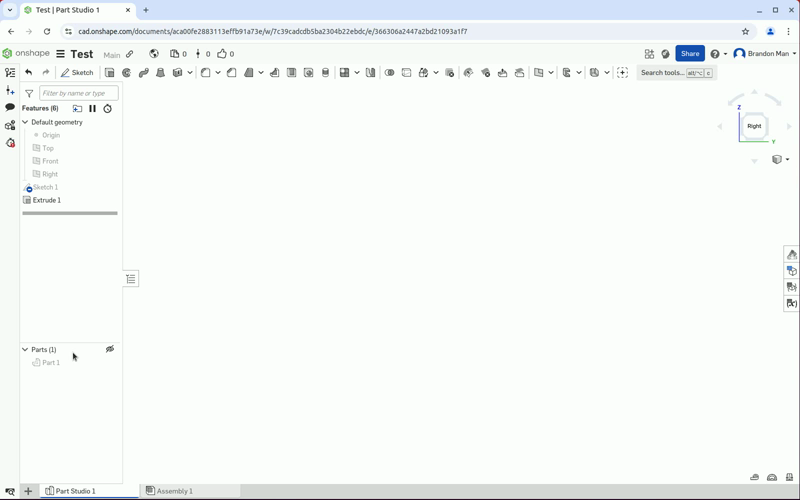
key_down(shift)
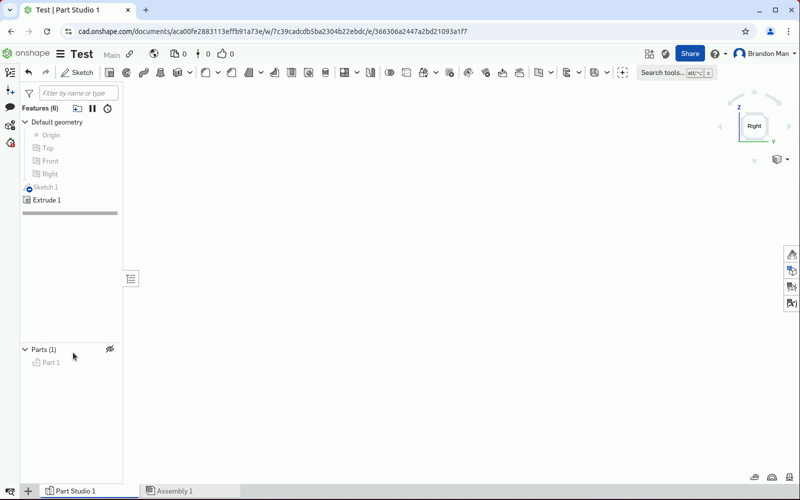
key(right)
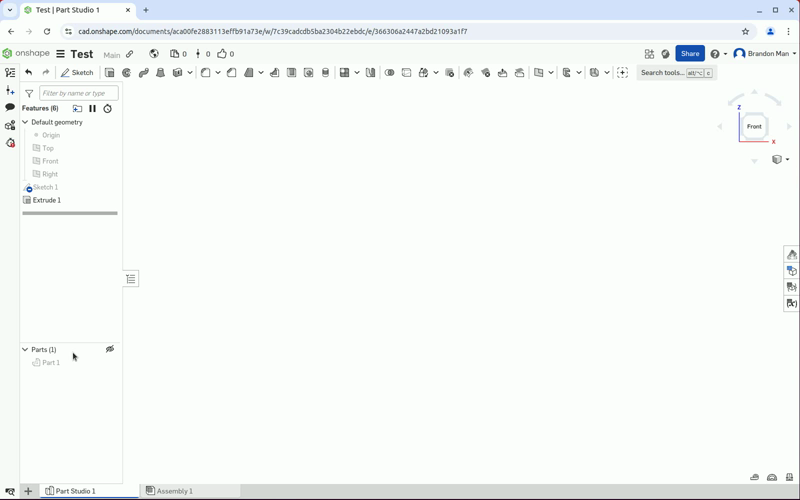
key_up(shift)
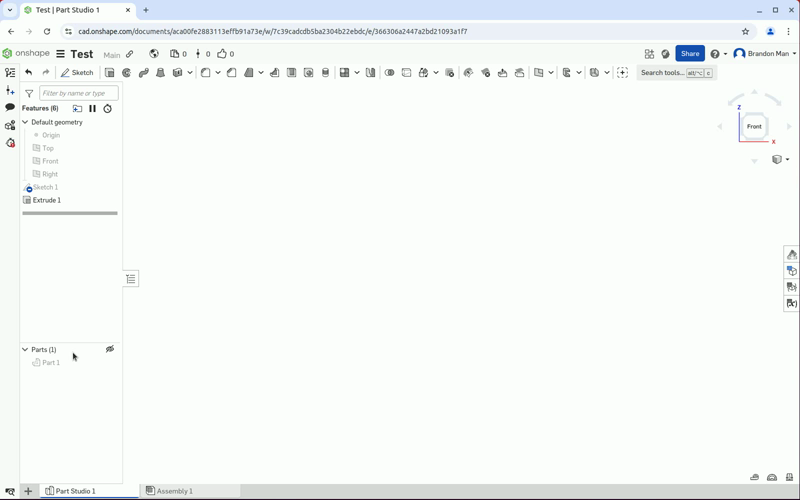
mouse_move(73, 352)
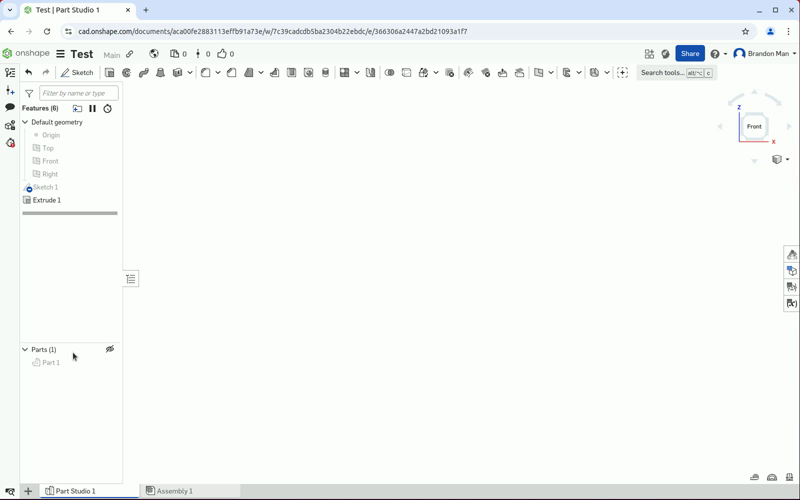
key(shift+y)
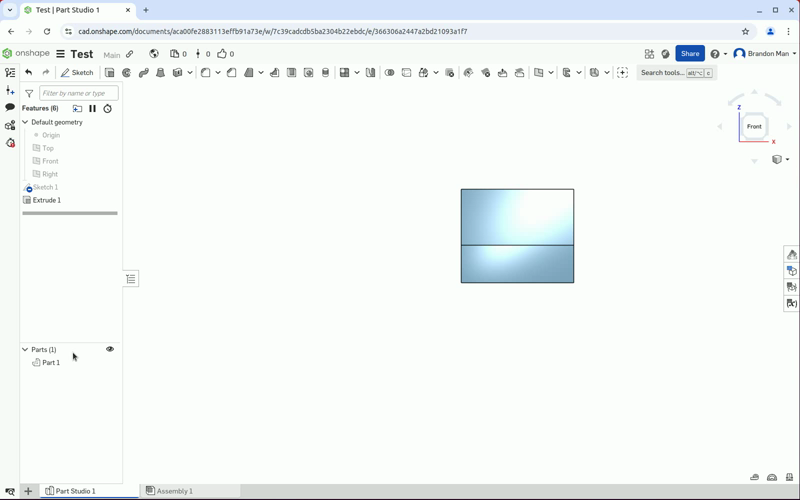
mouse_move(541, 75)
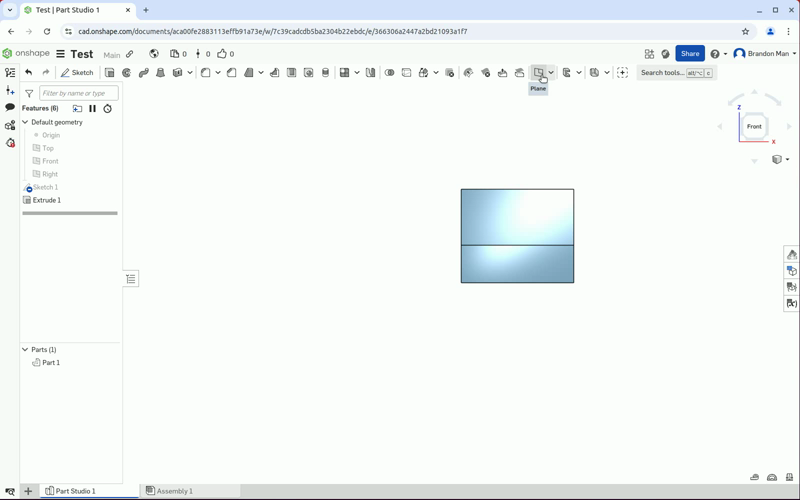
click(541, 75)
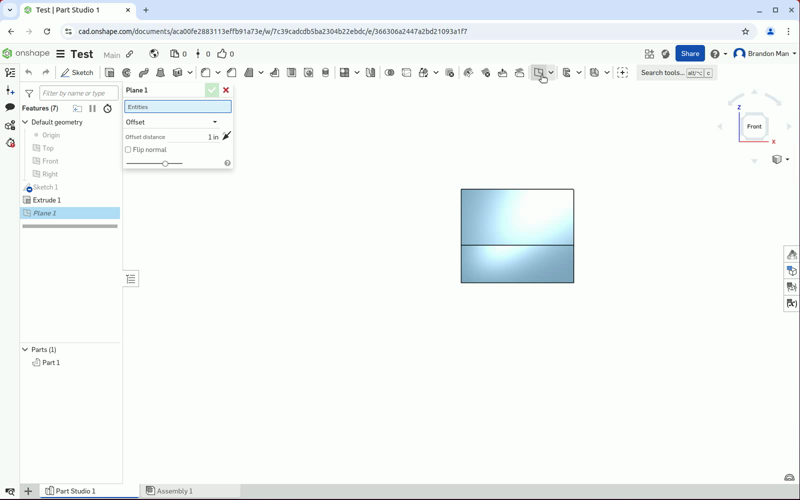
mouse_move(73, 163)
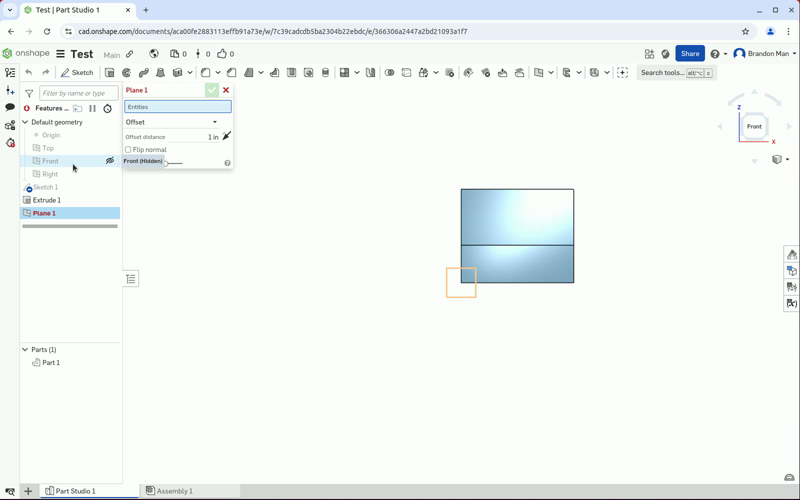
click(73, 163)
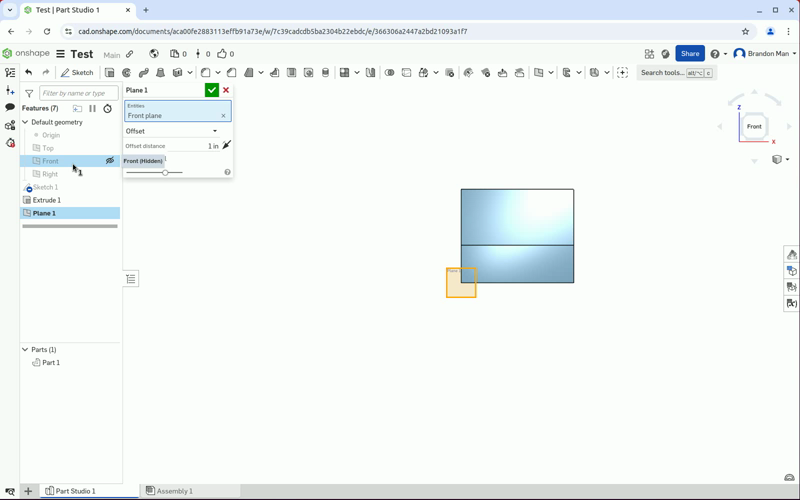
key(tab, 2)
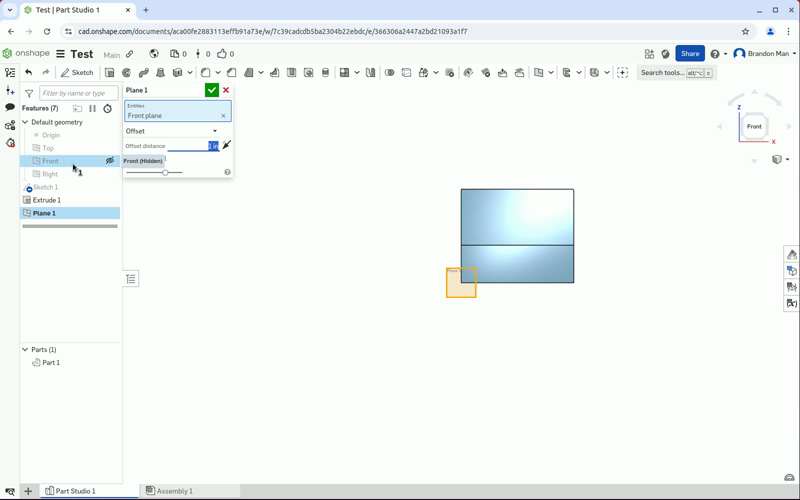
text(7.703)
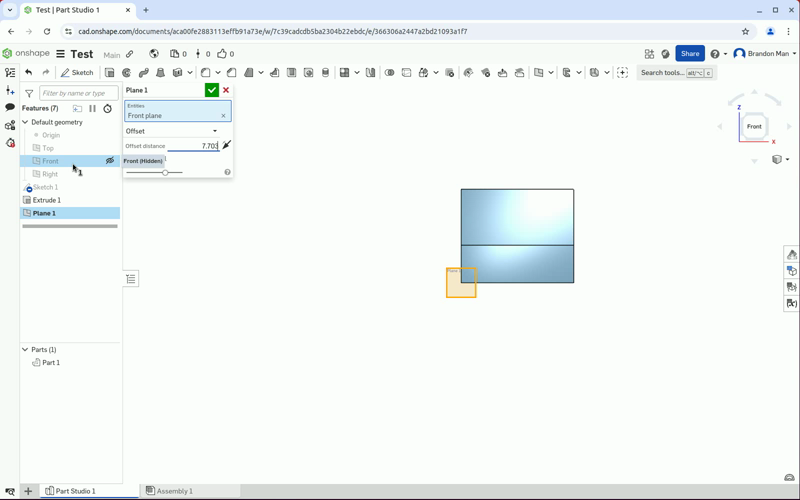
key(enter, 2)
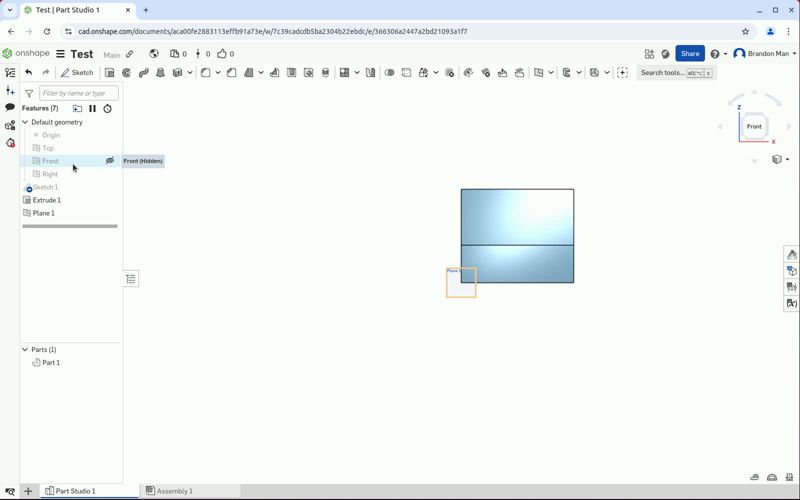
key(shift+s)
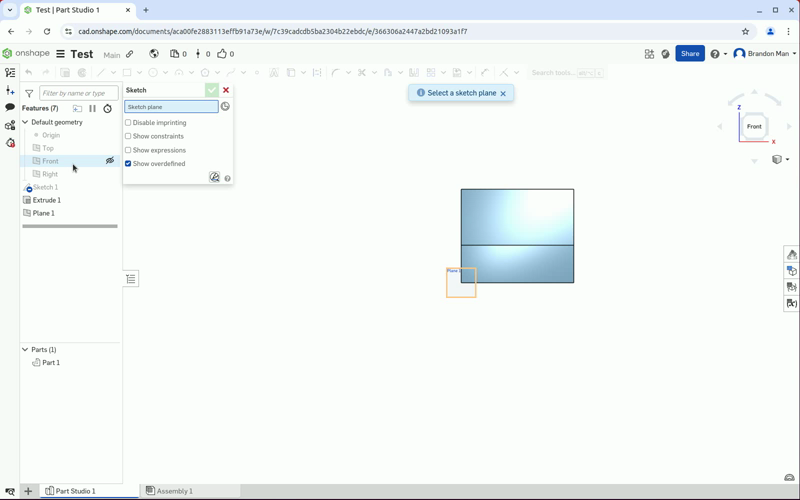
mouse_move(73, 215)
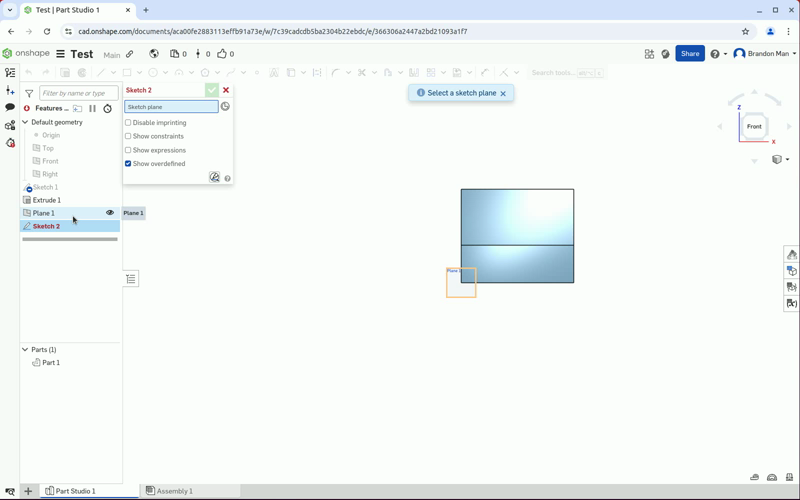
click(73, 215)
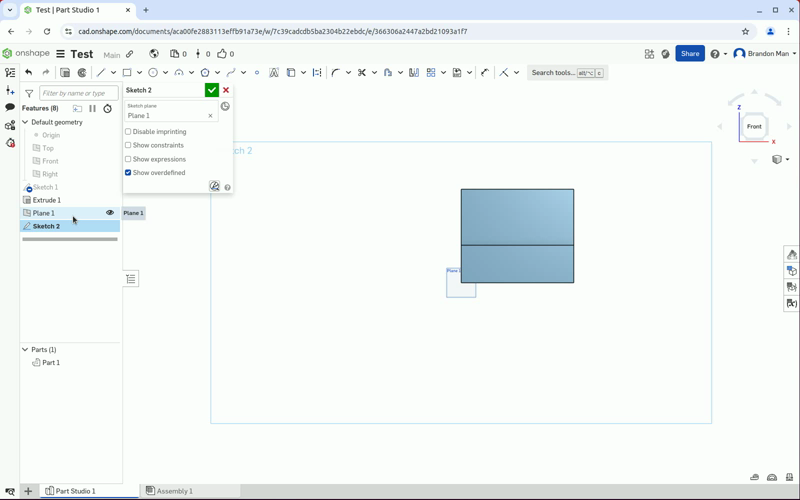
mouse_move(73, 352)
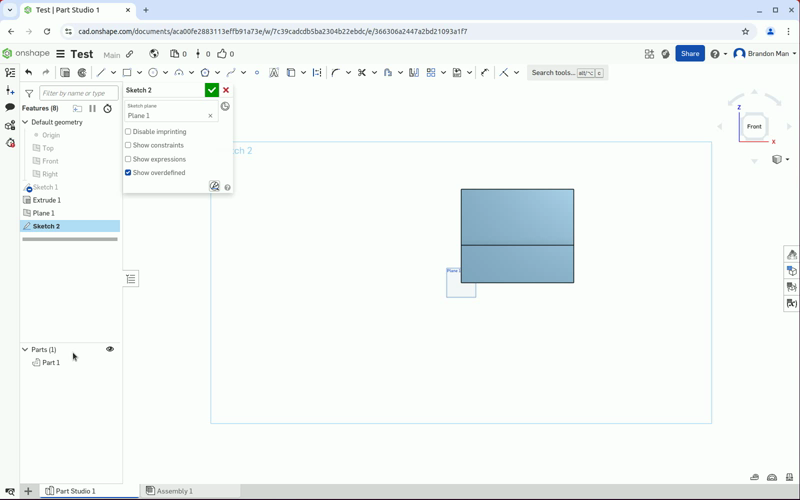
key(y)
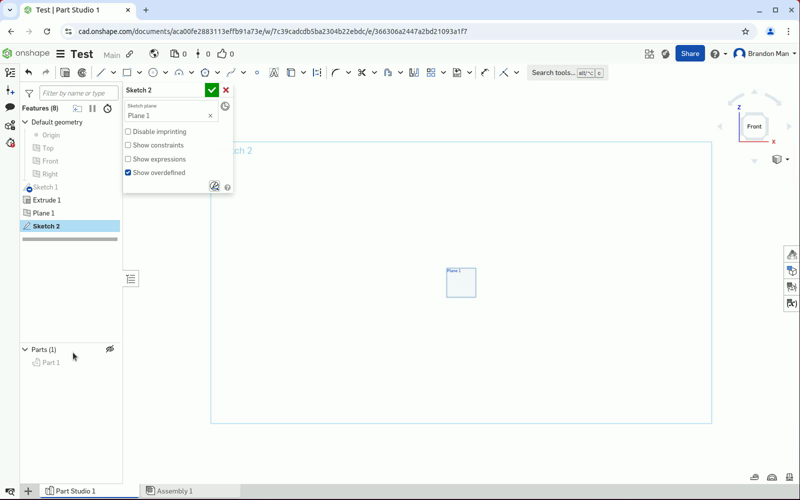
key(l)
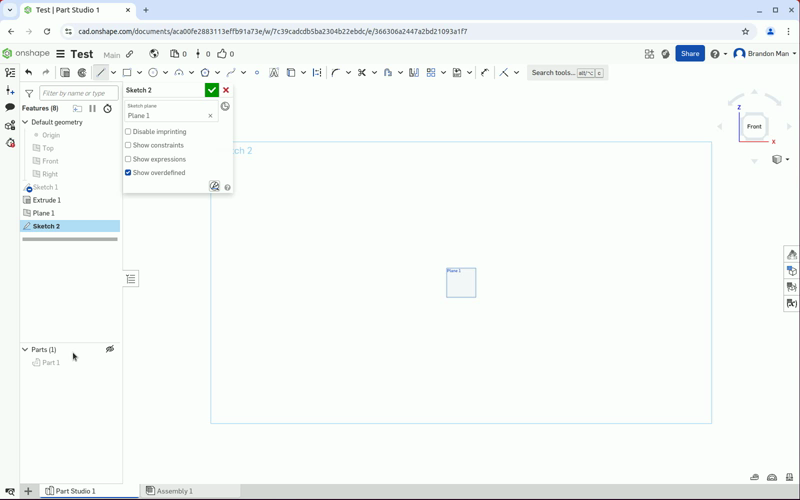
key_down(shift)
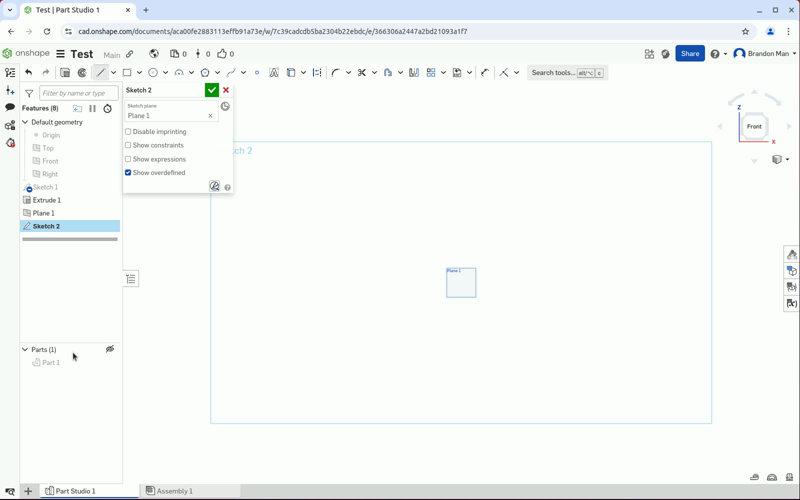
mouse_move(535, 189)
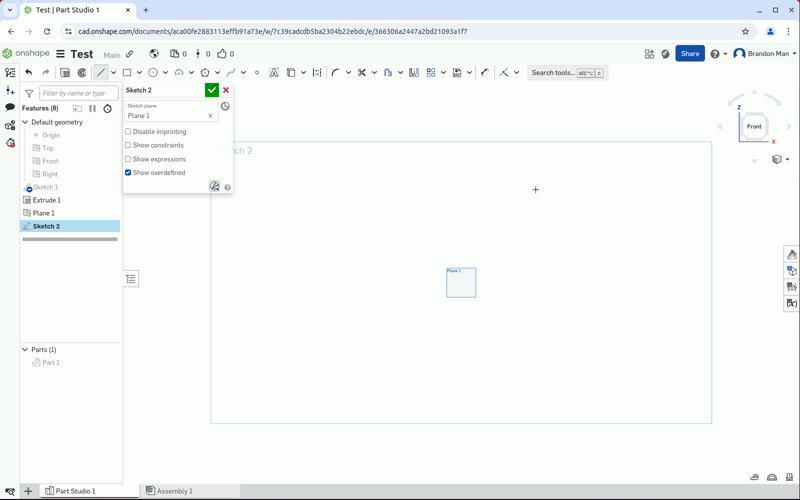
click(535, 189)
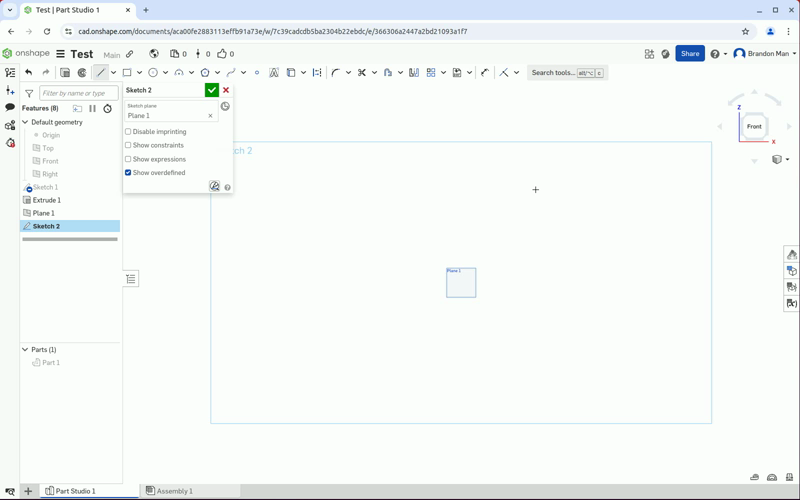
key_up(shift)
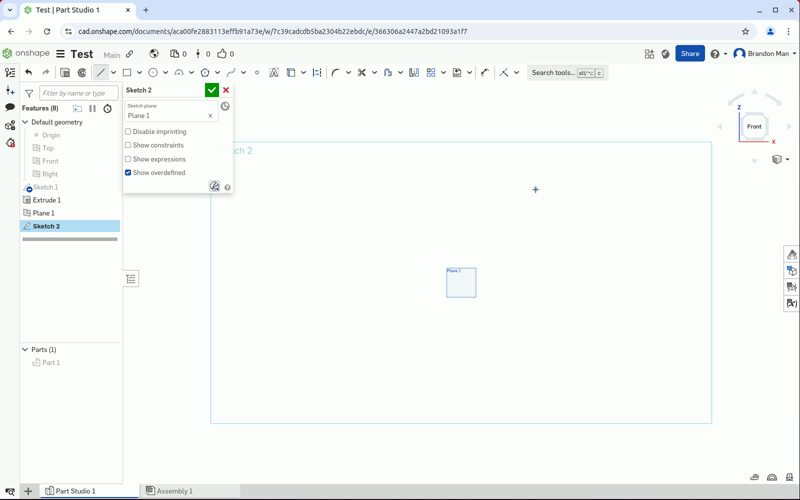
key_down(shift)
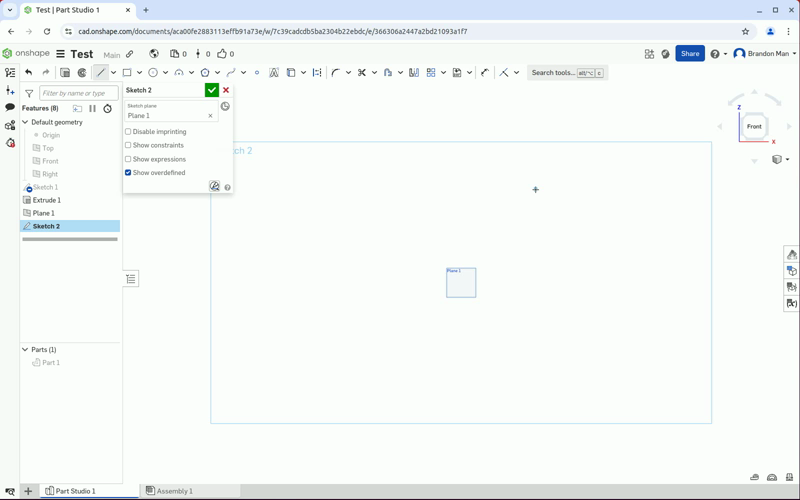
mouse_move(573, 246)
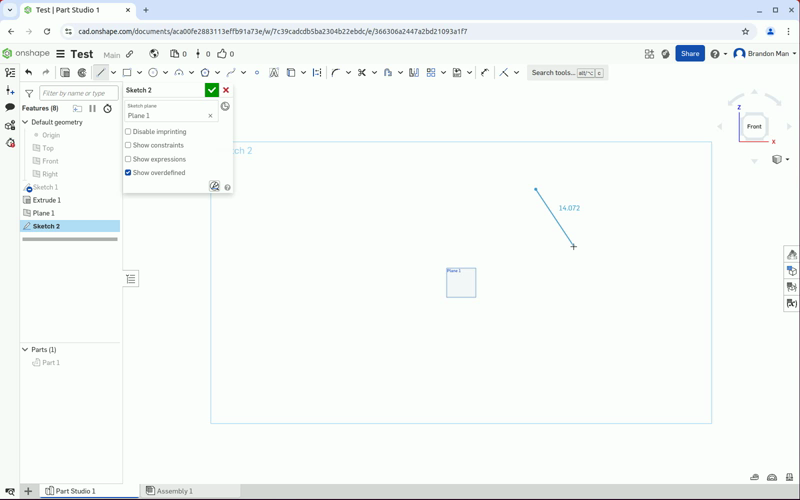
click(573, 246)
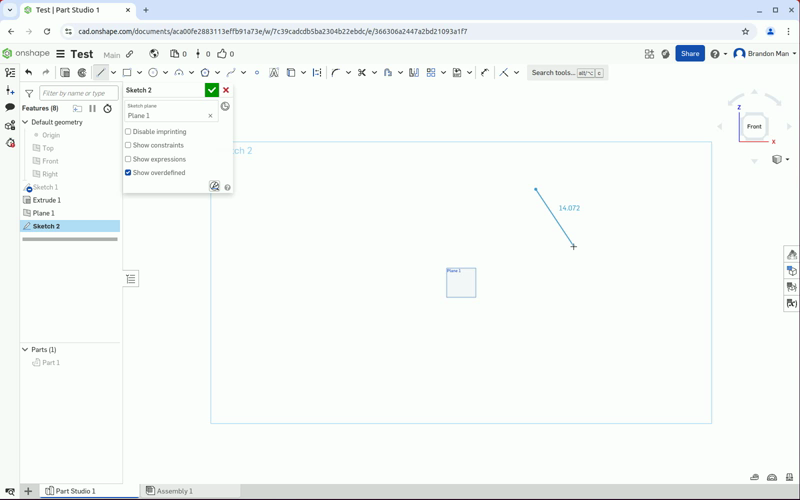
key_up(shift)
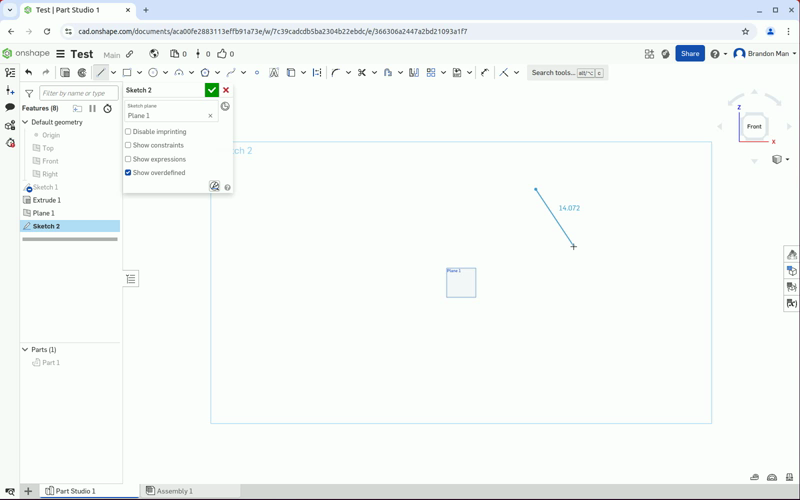
key_down(shift)
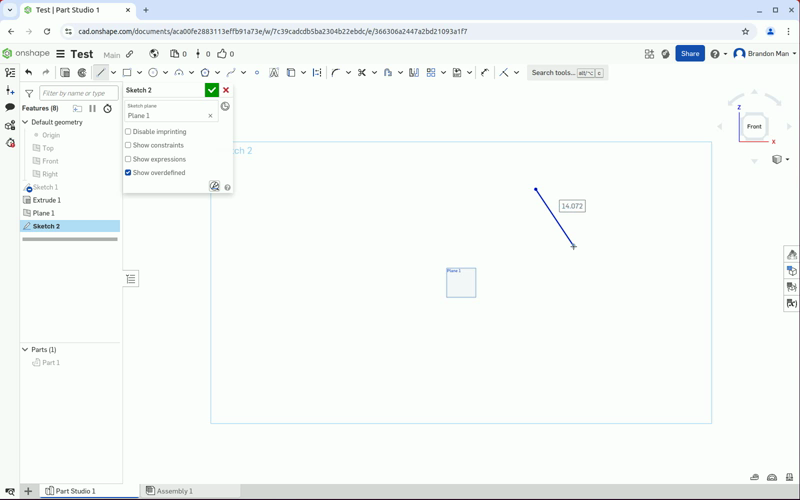
mouse_move(589, 246)
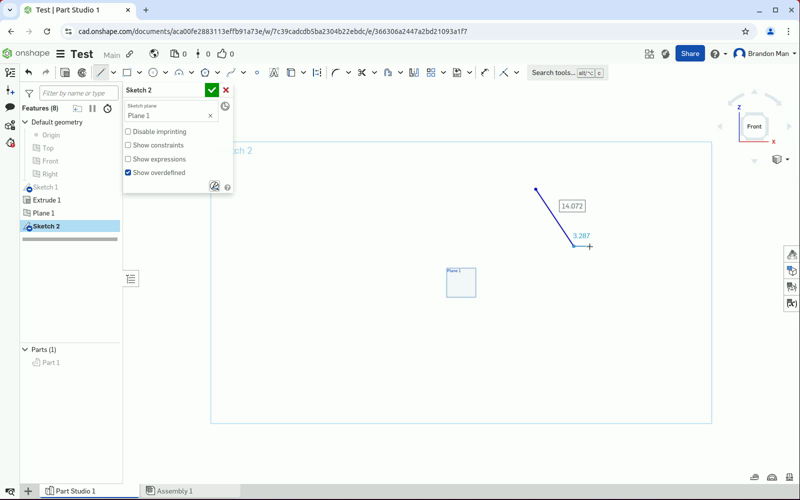
mouse_move(573, 189)
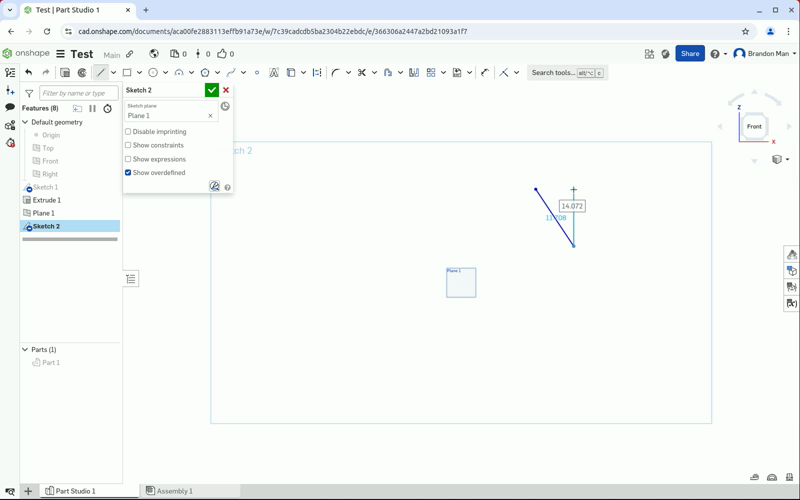
click(573, 189)
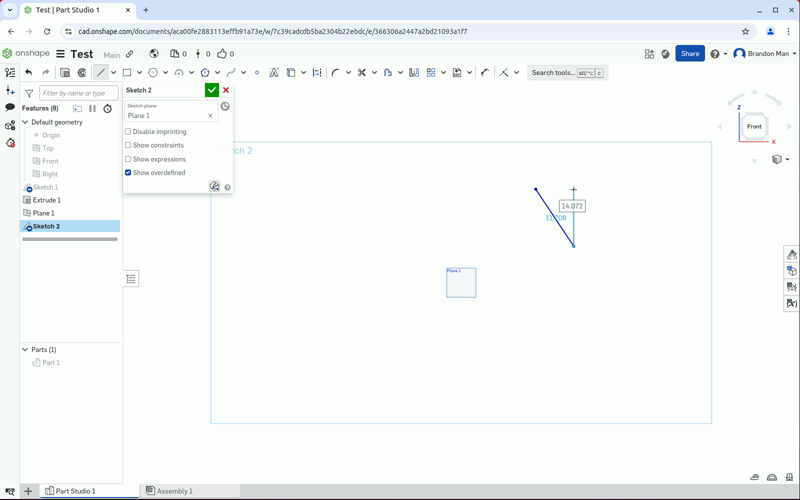
key_up(shift)
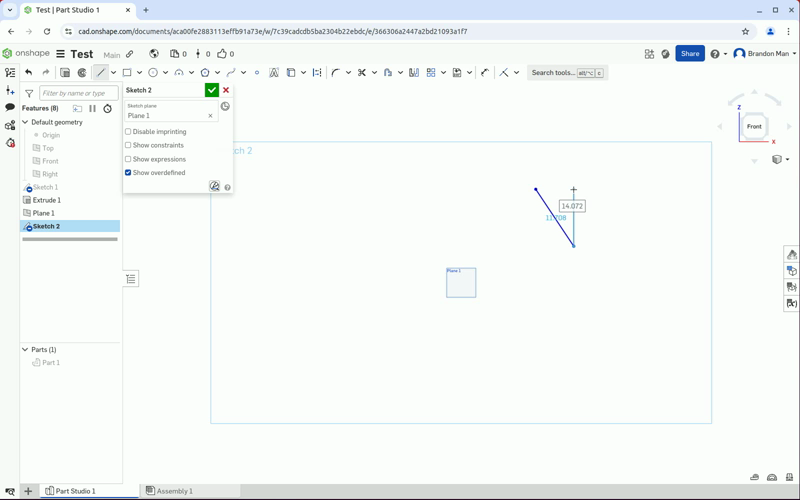
mouse_move(589, 189)
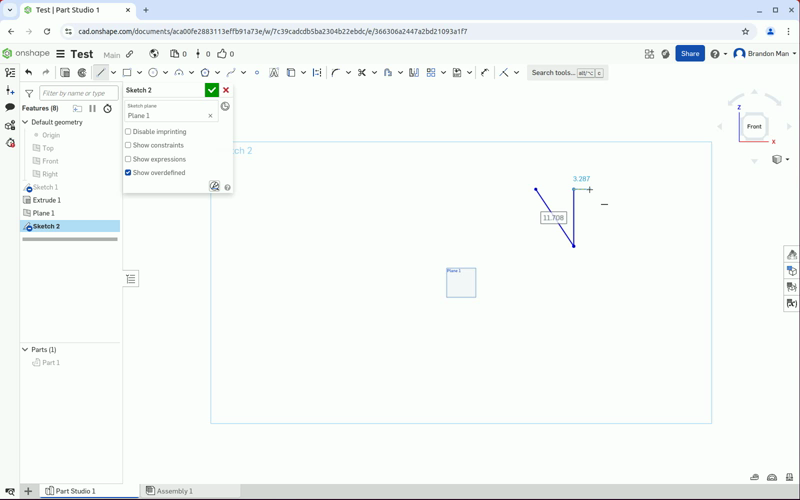
key_down(shift)
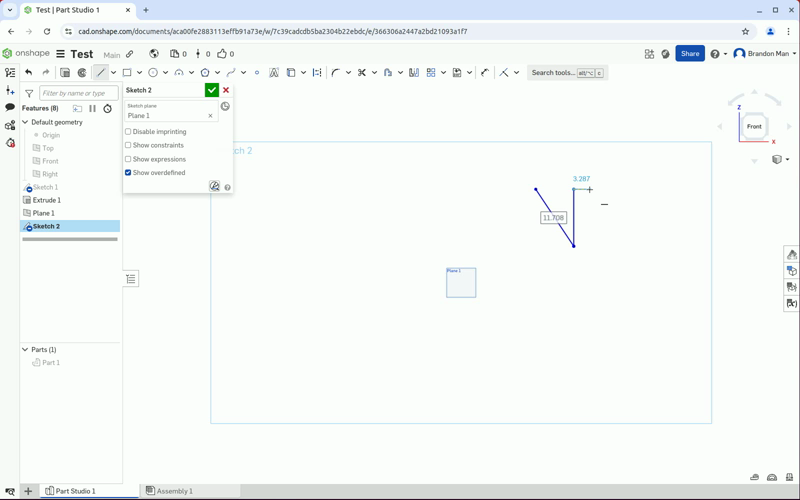
mouse_move(535, 189)
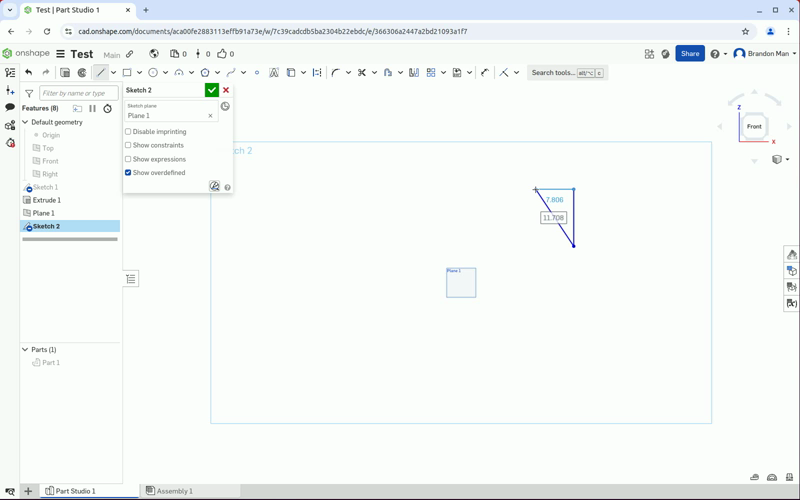
key_up(shift)
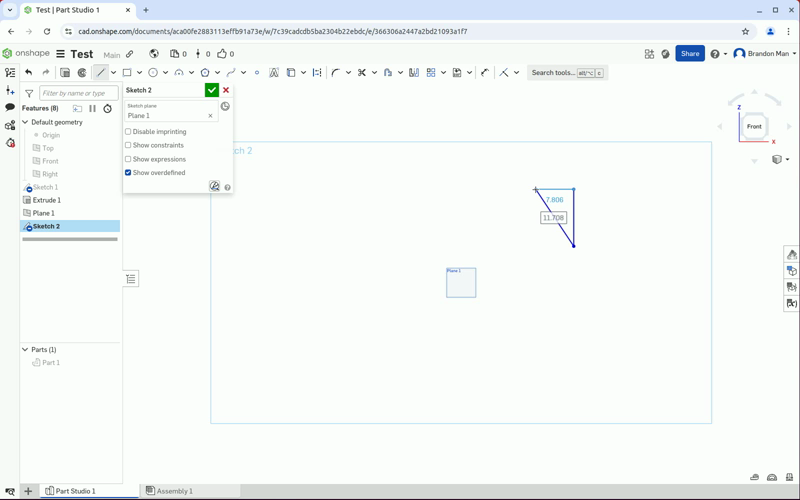
click(535, 189)
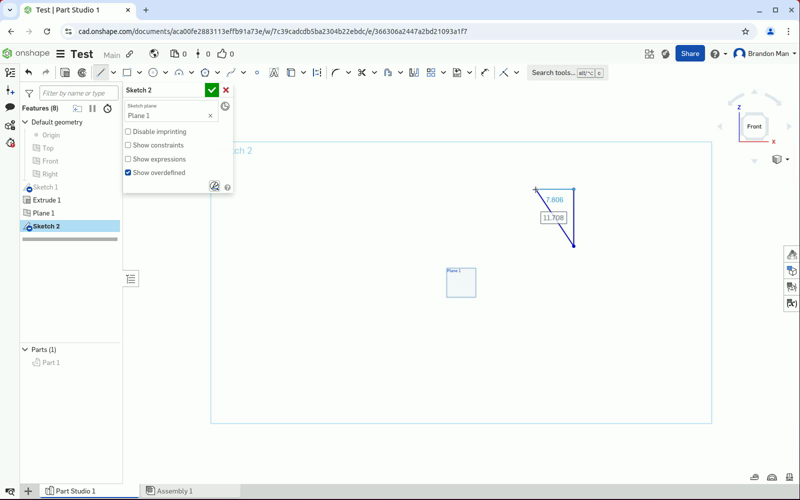
key(esc)
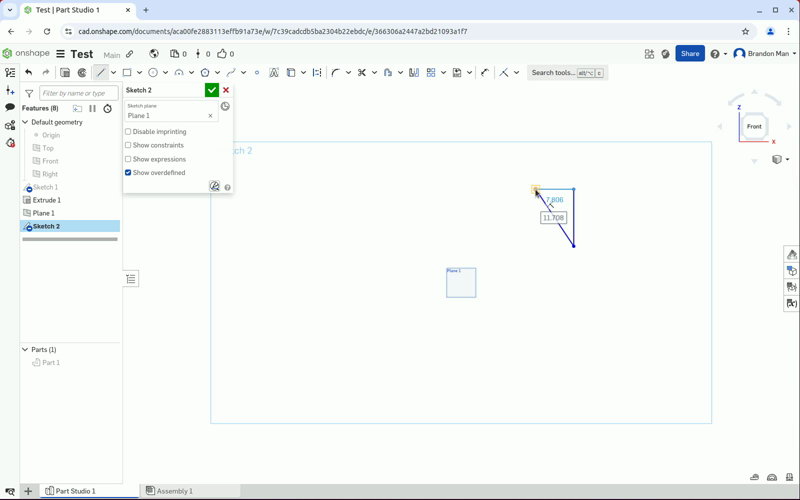
mouse_move(563, 201)
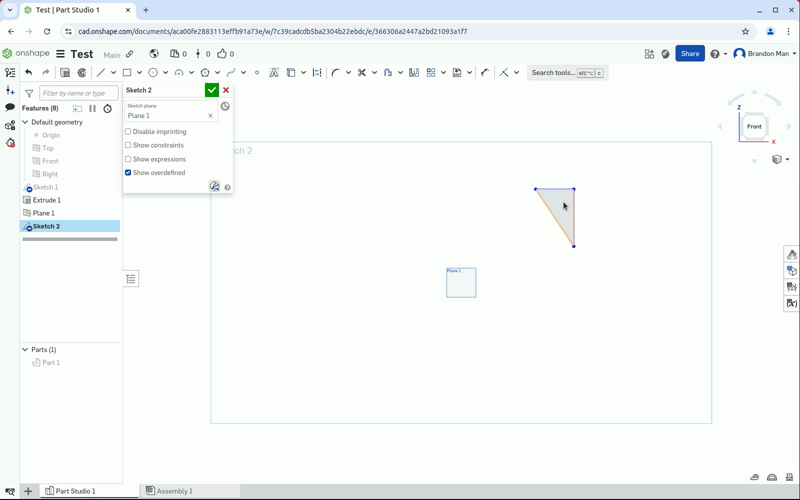
scroll(6)
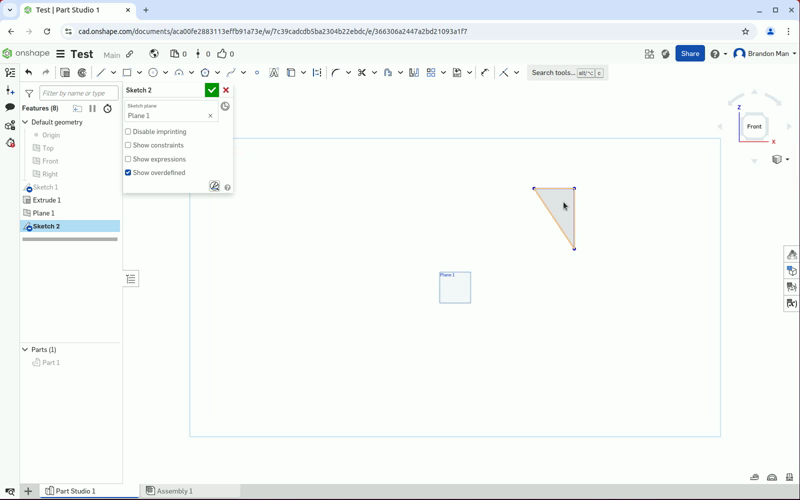
scroll(6)
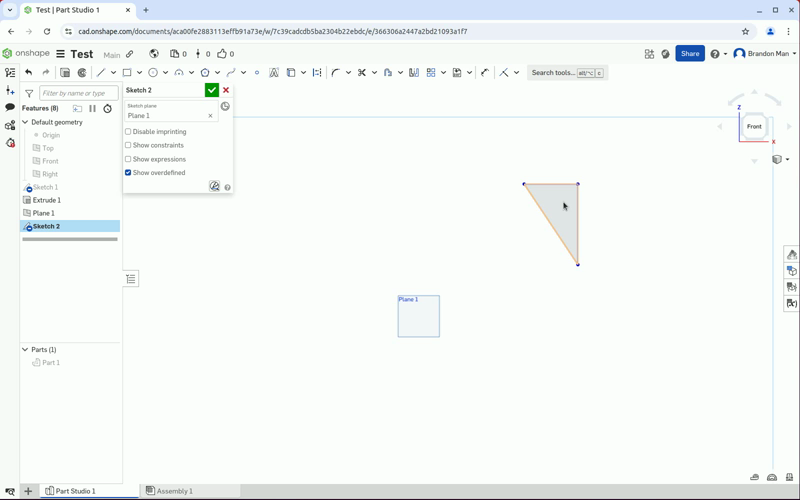
scroll(6)
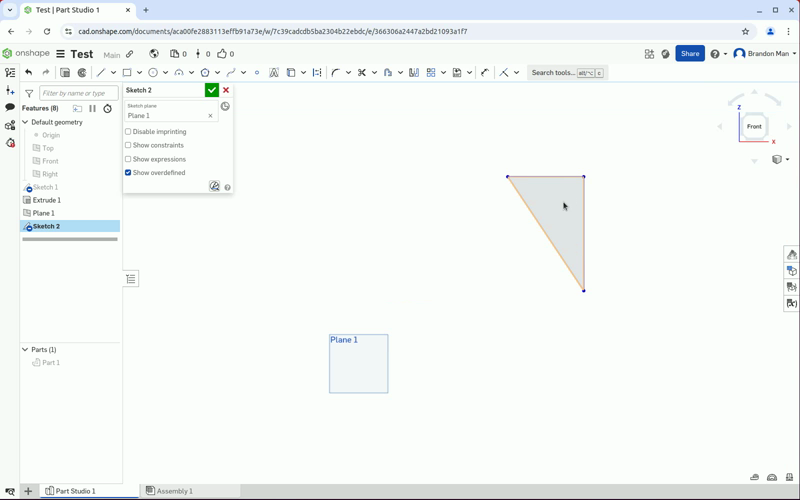
scroll(6)
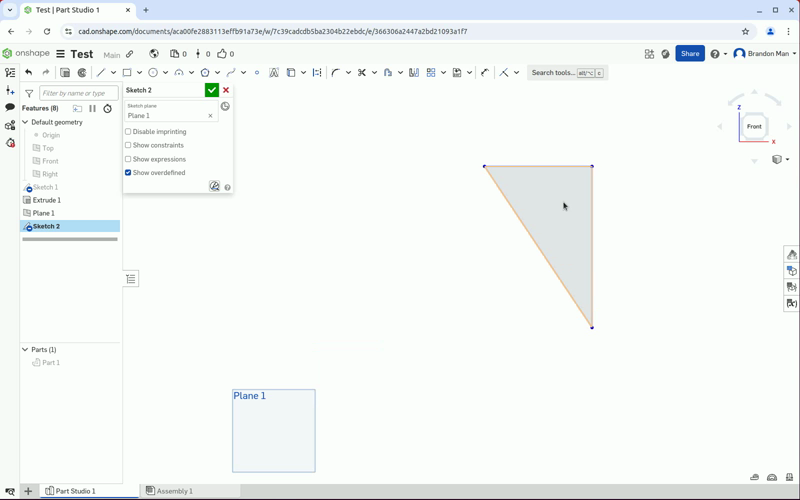
scroll(6)
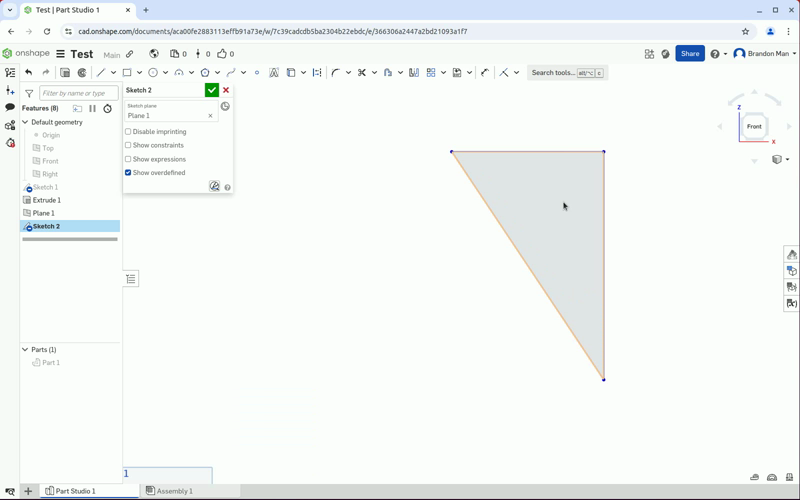
scroll(6)
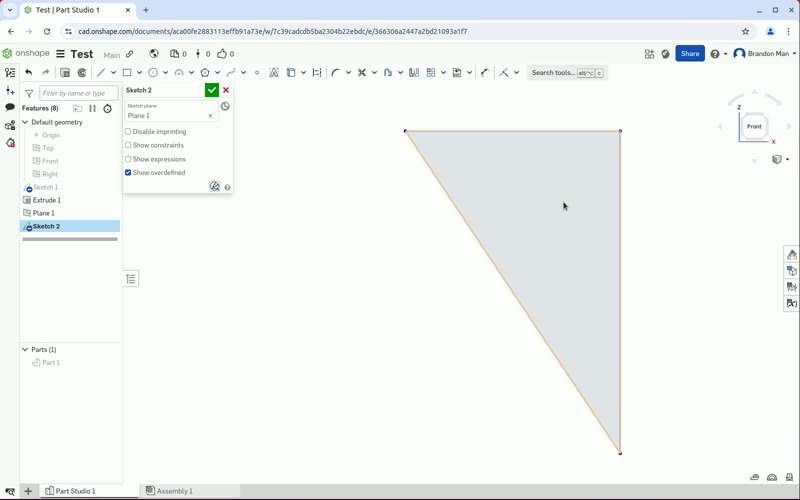
scroll(6)
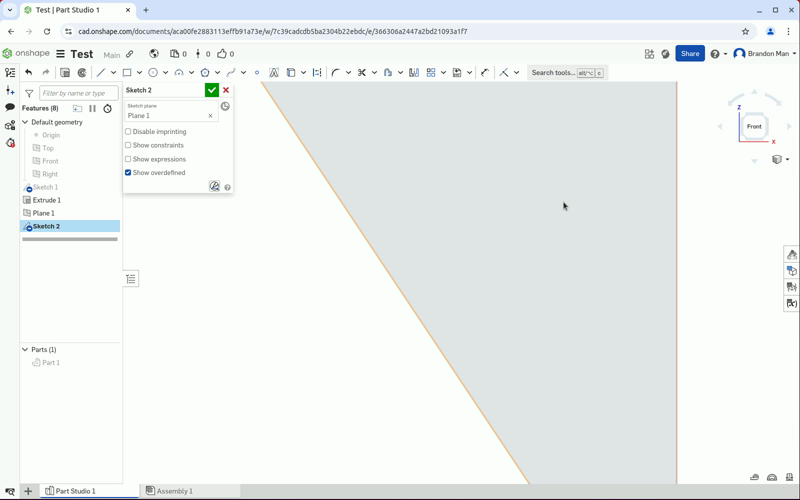
click(563, 201)
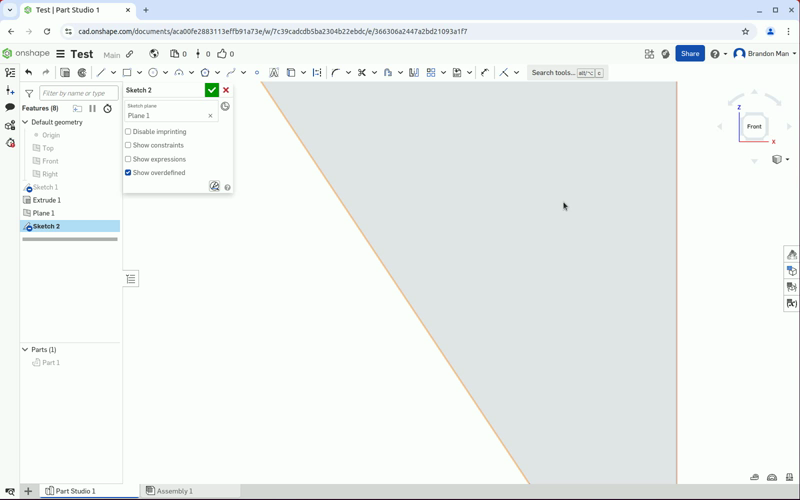
scroll(-6)
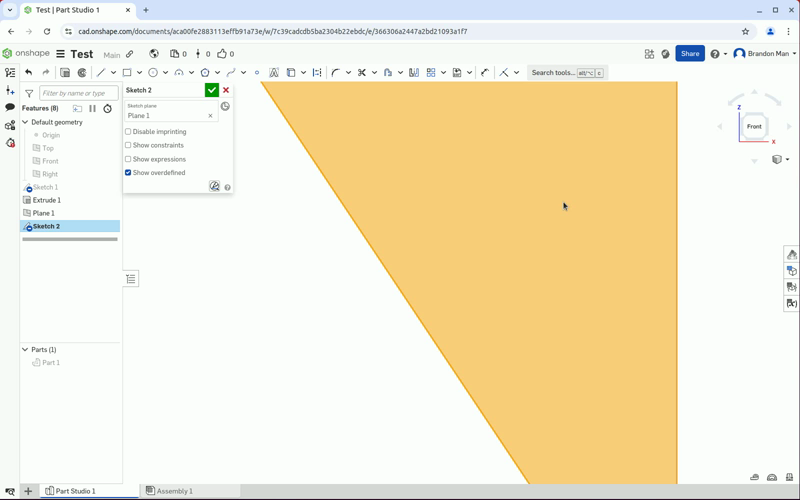
scroll(-6)
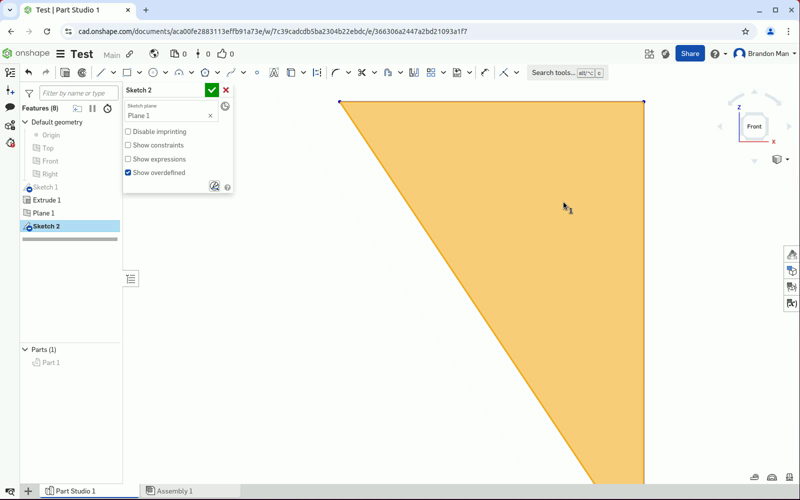
scroll(-6)
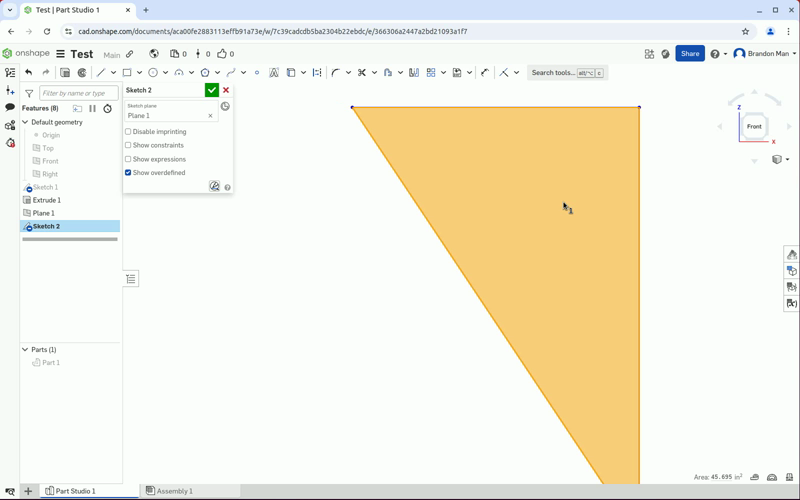
scroll(-6)
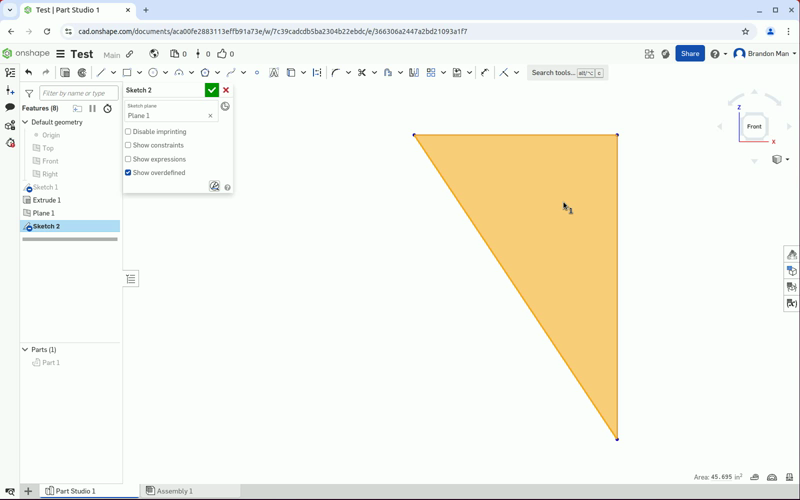
scroll(-6)
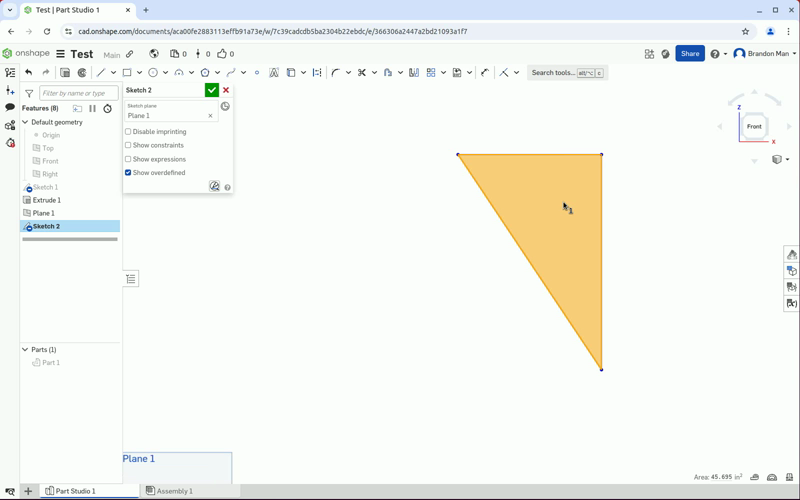
scroll(-6)
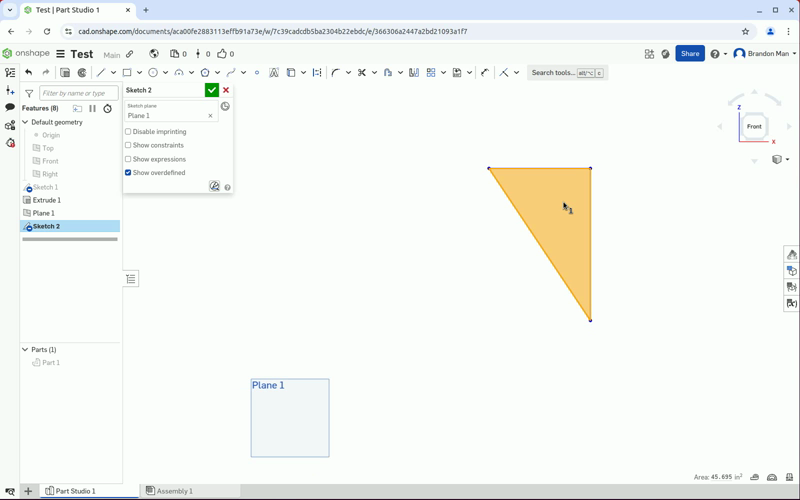
scroll(-6)
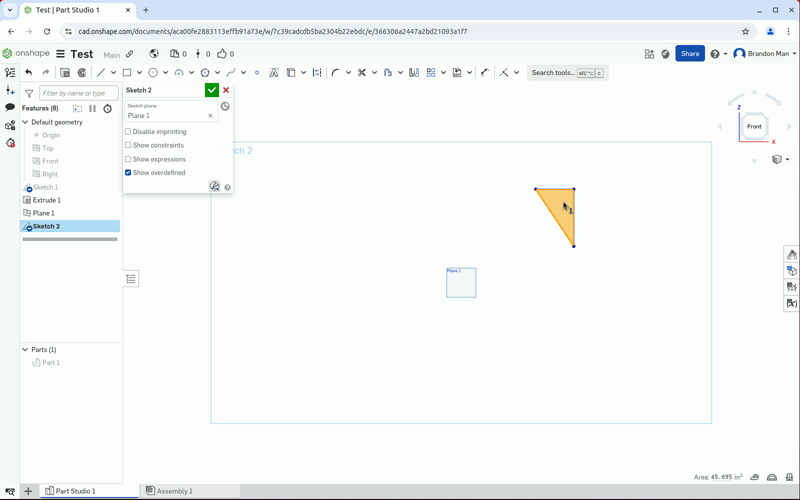
mouse_move(73, 352)
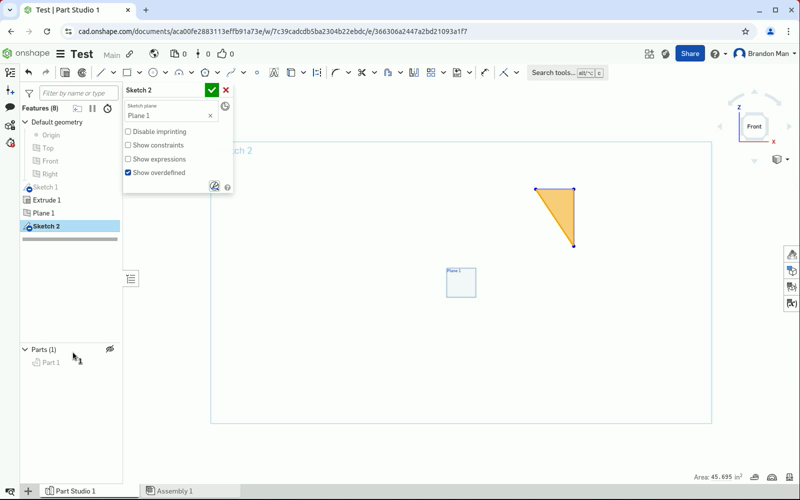
key(shift+y)
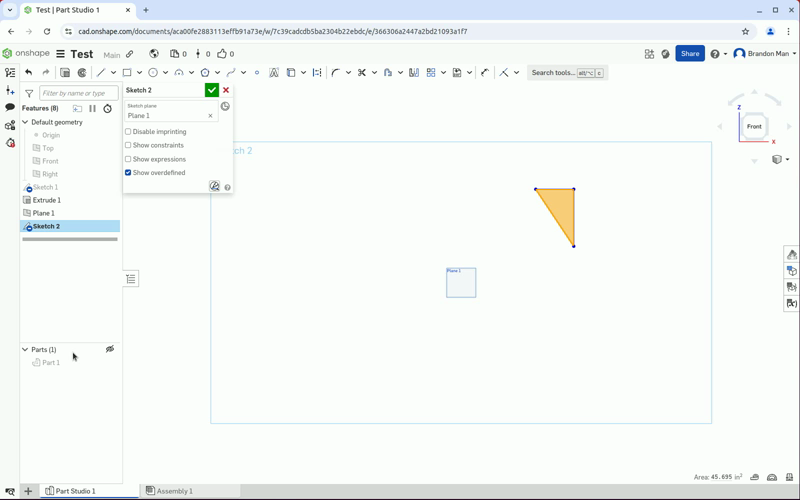
key(shift+e)
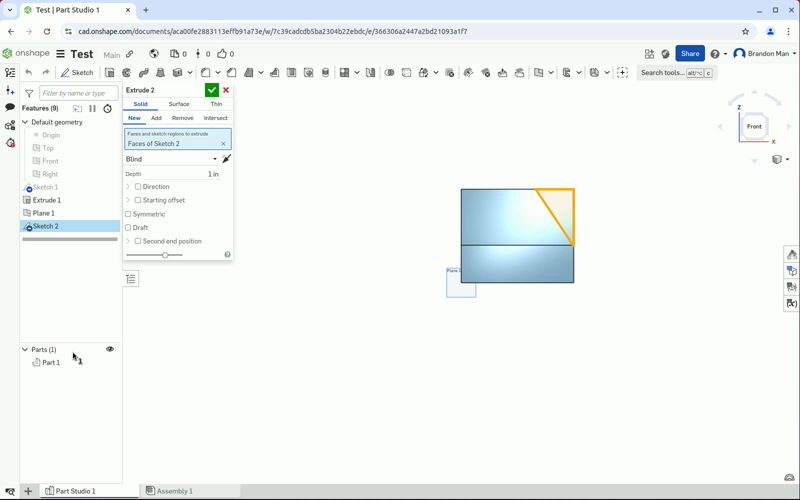
mouse_move(143, 106)
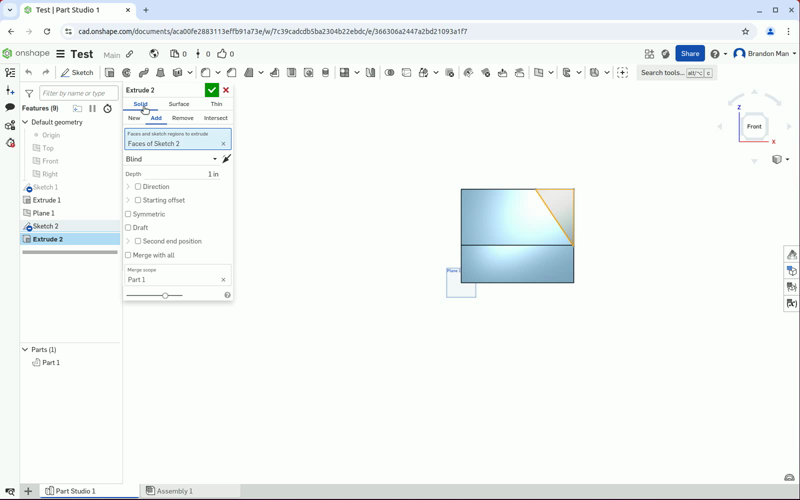
click(143, 106)
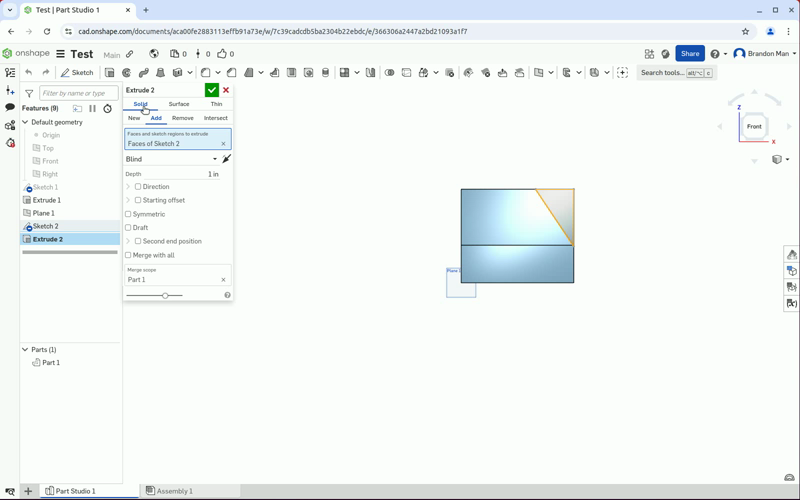
mouse_move(186, 120)
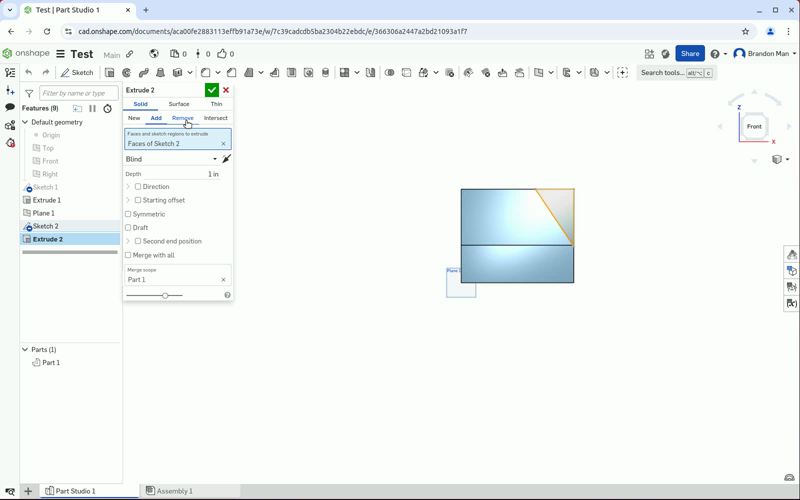
click(186, 120)
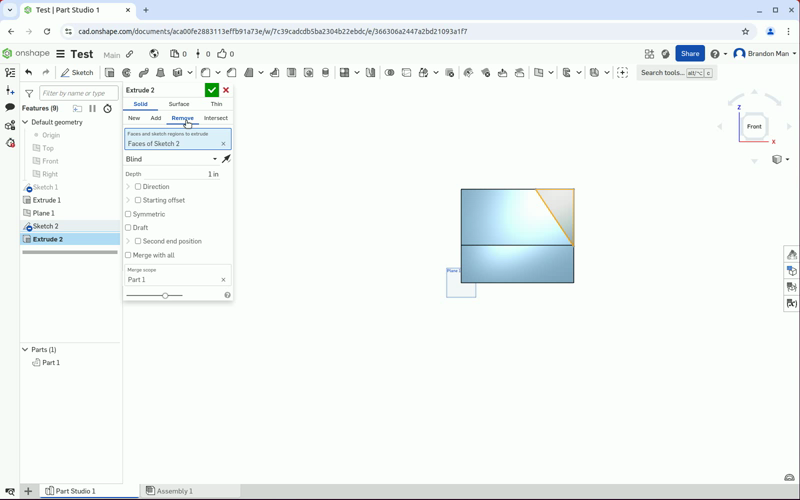
key(tab, 4)
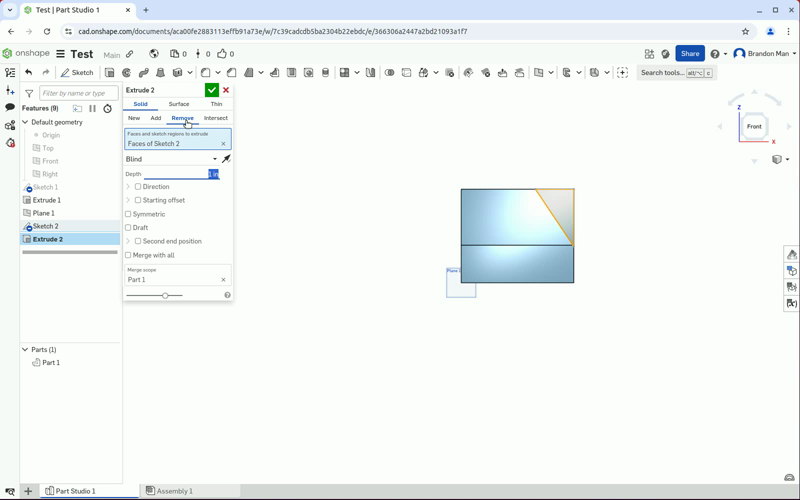
text(15.405)
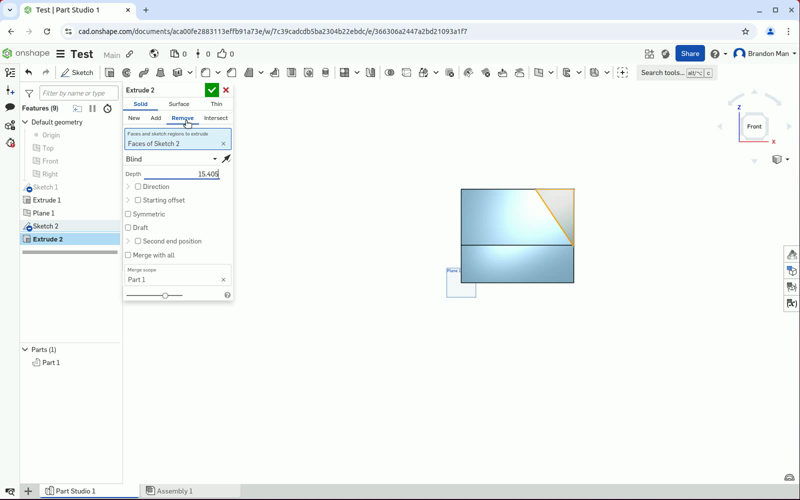
key(tab, 6)
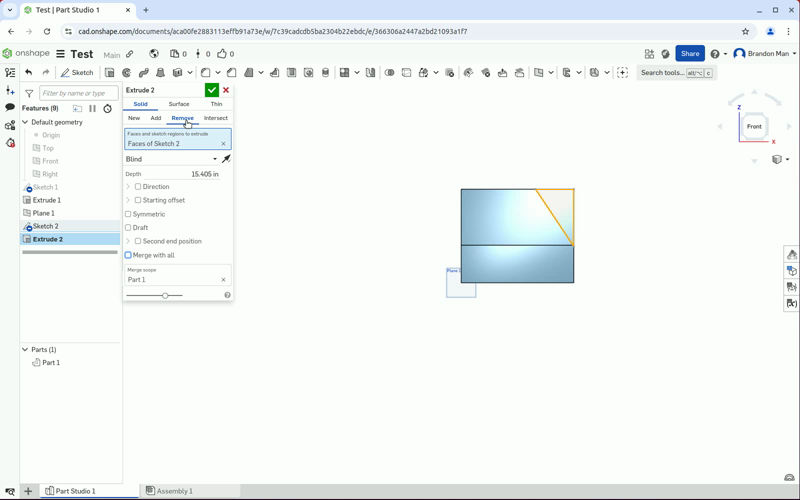
key(space)
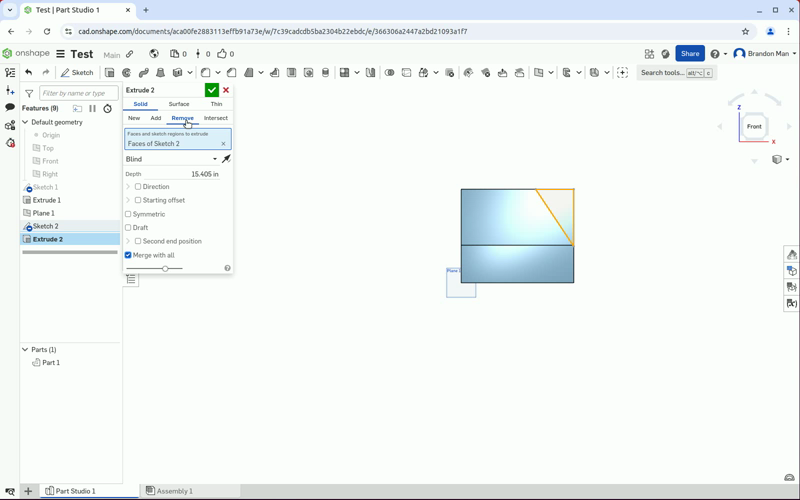
key(enter)
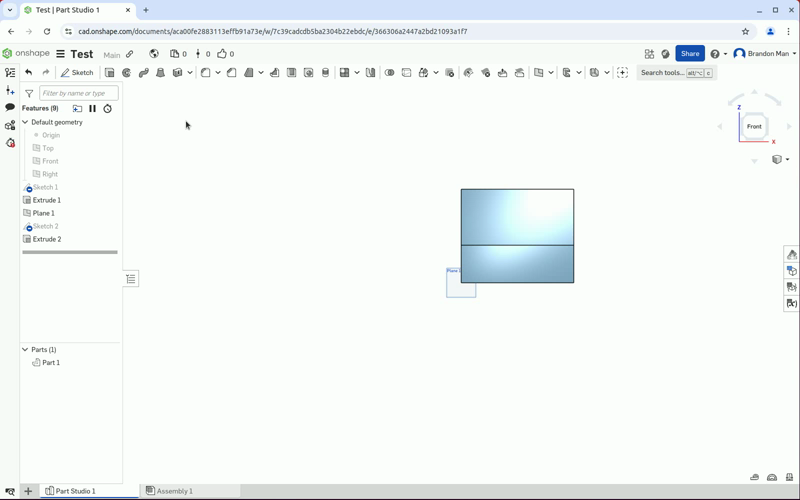
key(shift+h)
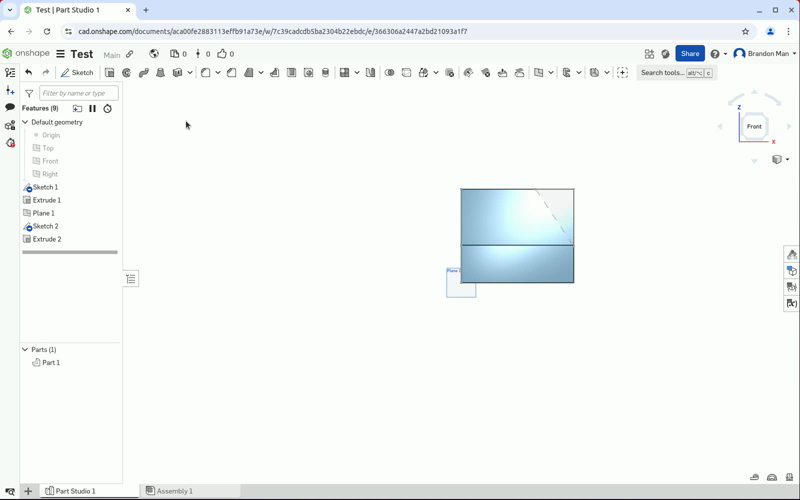
key(shift+h)
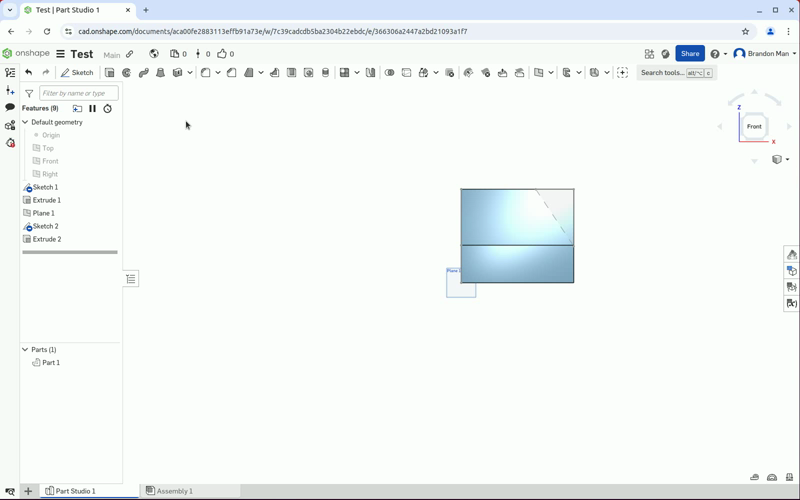
key(shift+7)
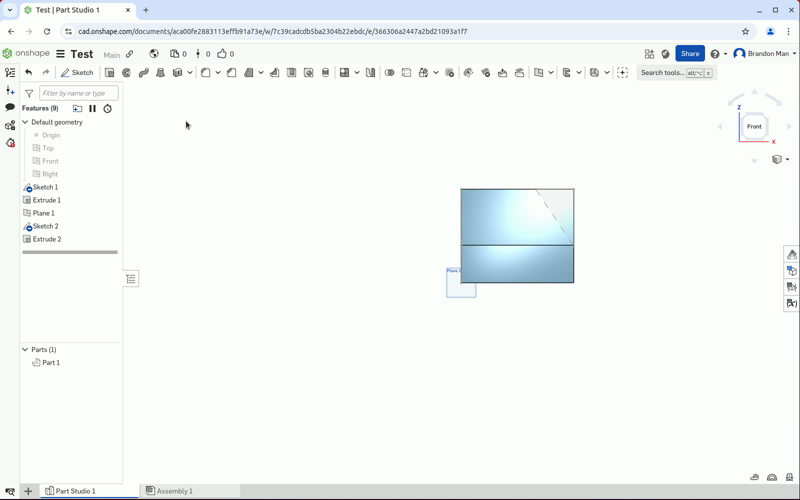
key(left, 2)
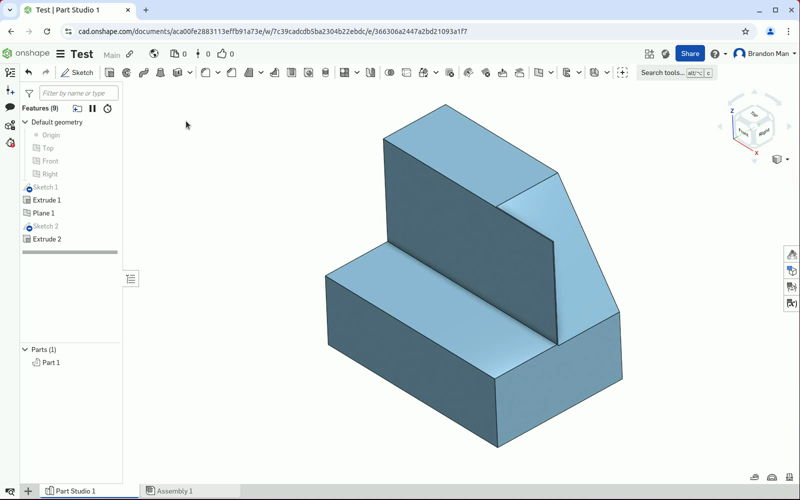
key(down, 2)
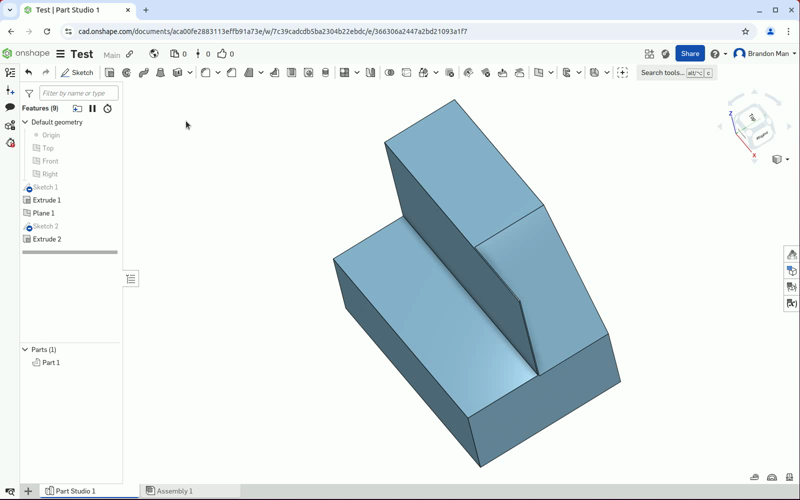
key(up, 2)
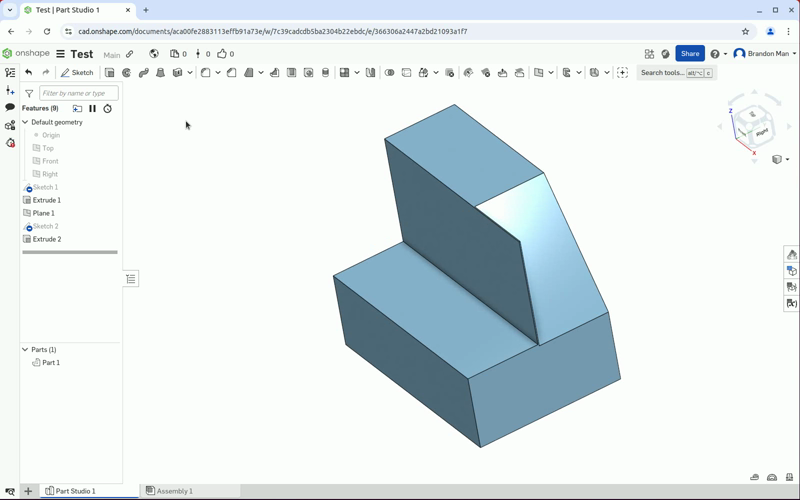
key(right, 2)
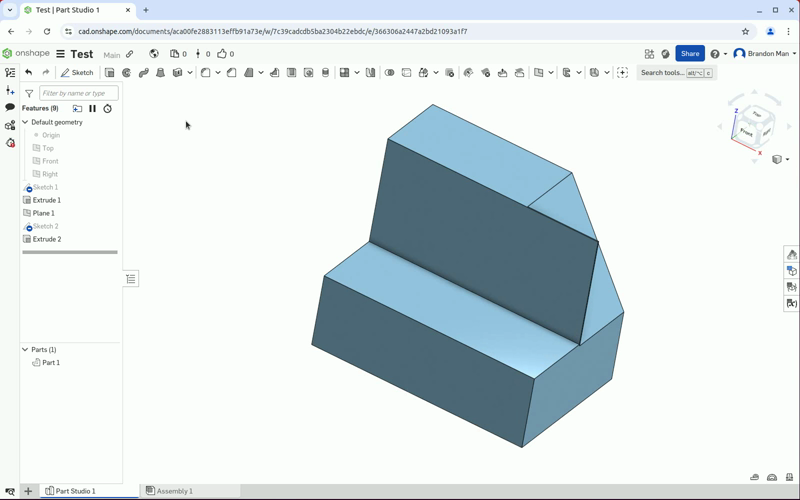
mouse_move(73, 189)
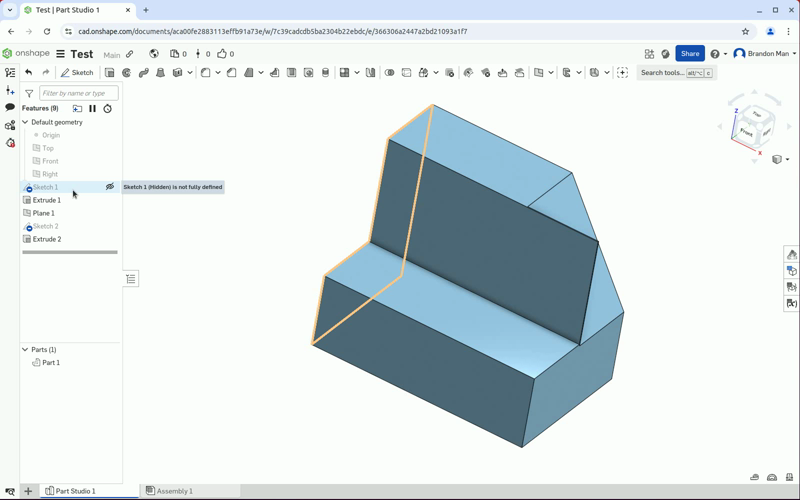
click(73, 189)